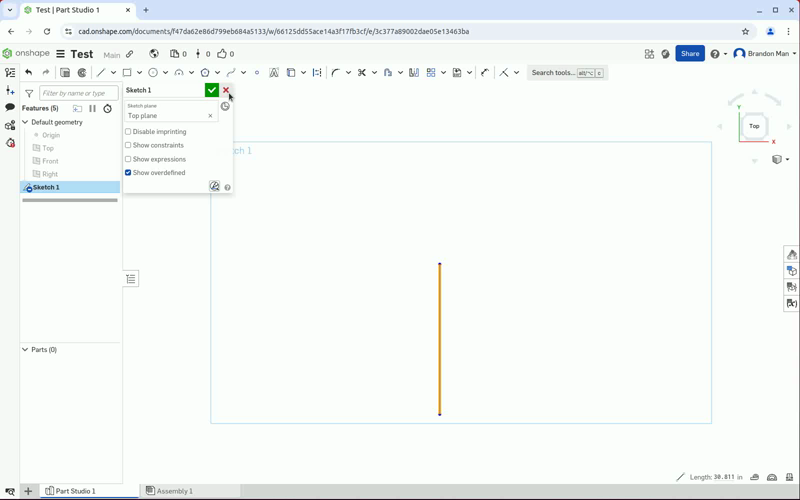
key(shift+h)
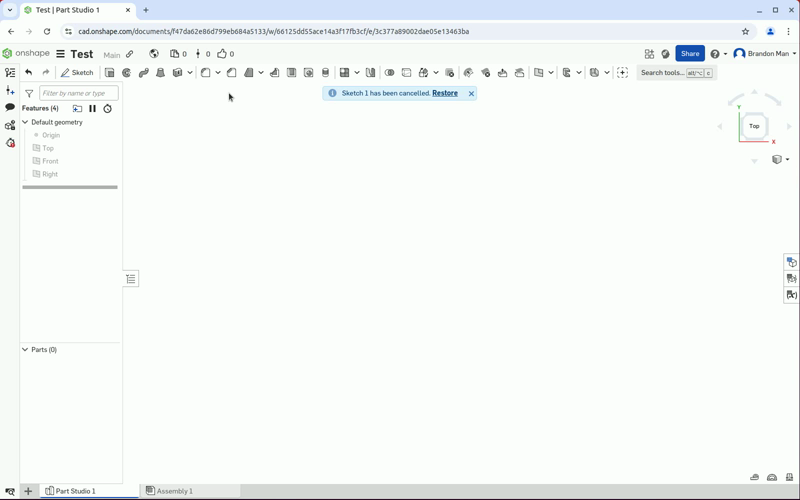
mouse_move(73, 352)
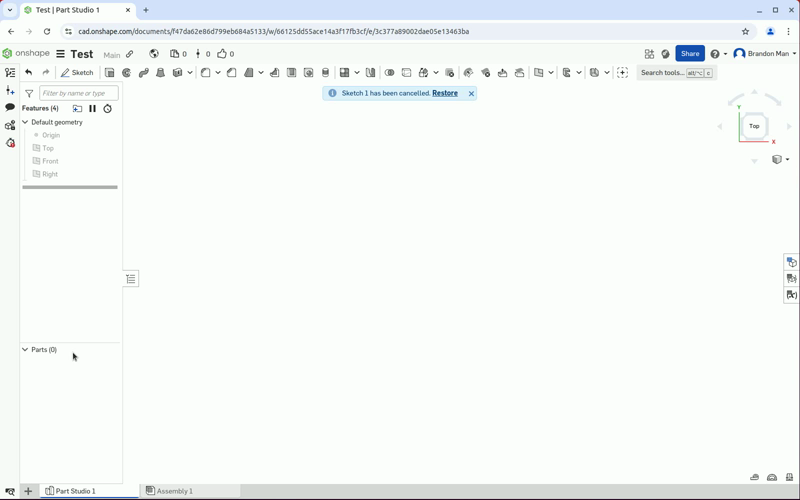
key(y)
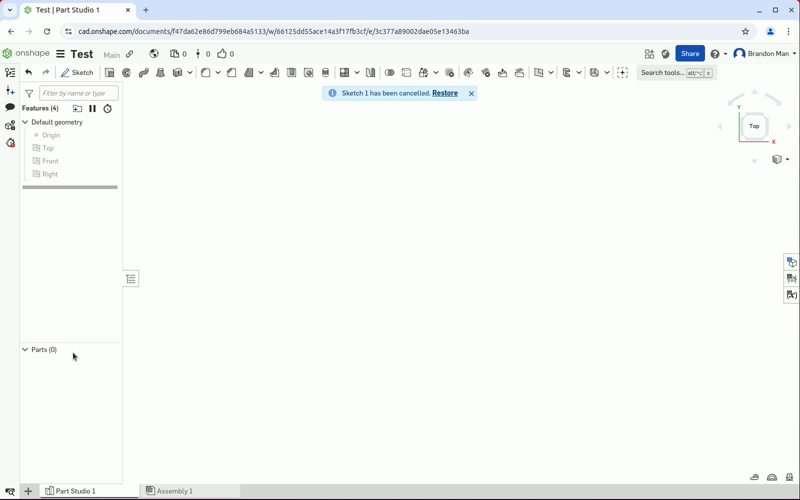
key(shift+p)
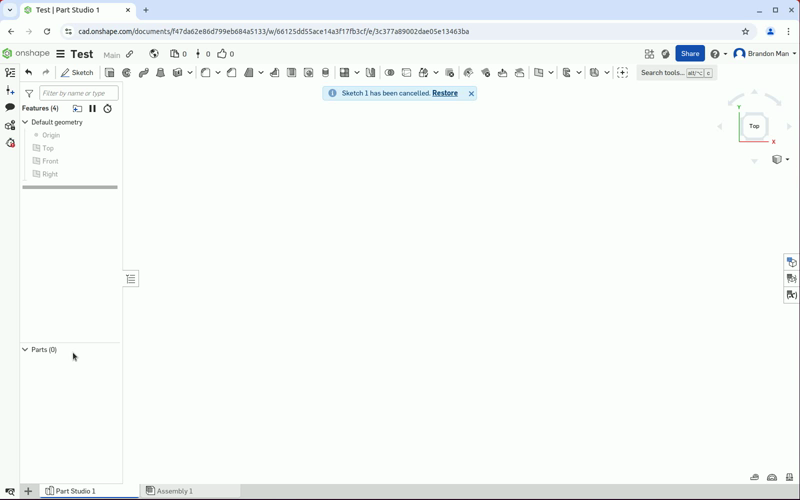
key(space)
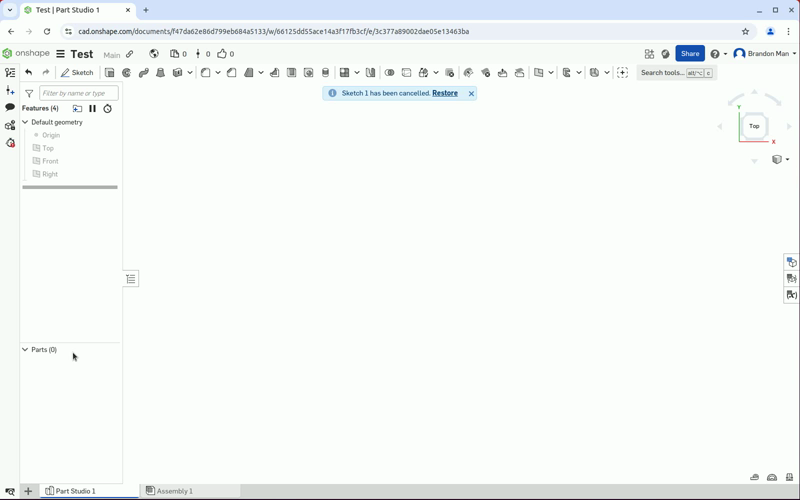
key_down(shift)
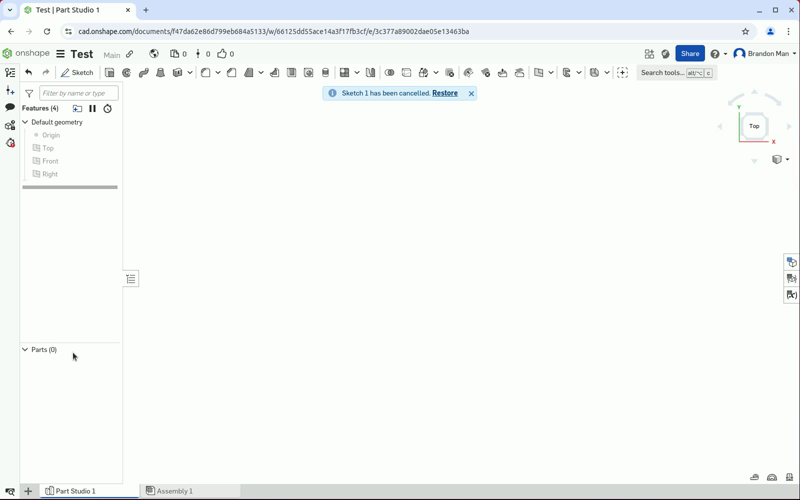
key(up)
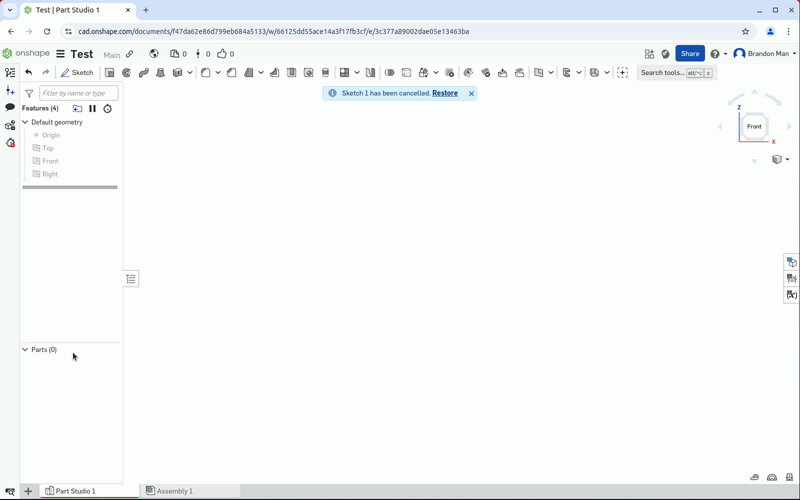
key_up(shift)
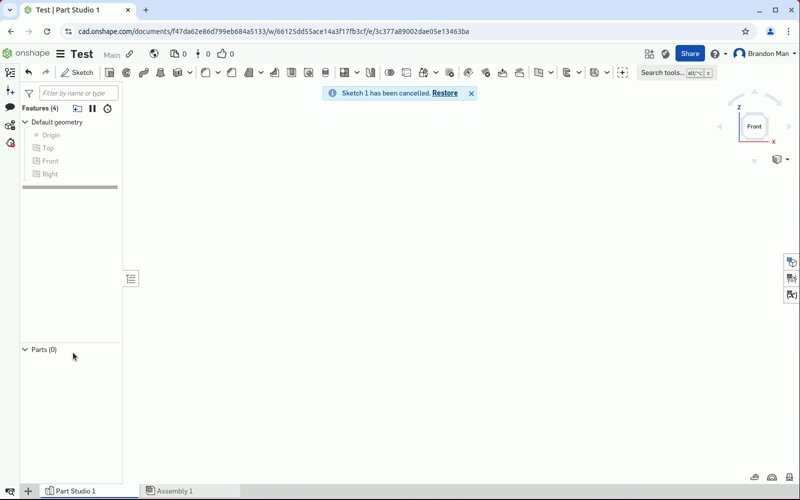
mouse_move(73, 352)
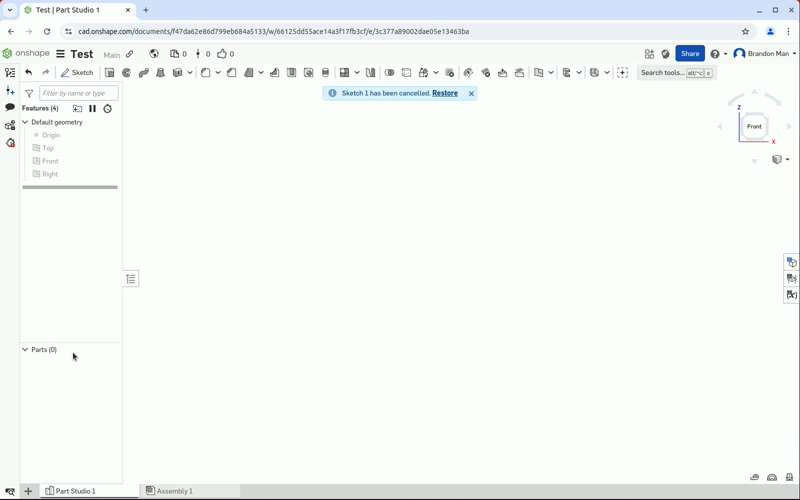
key(shift+y)
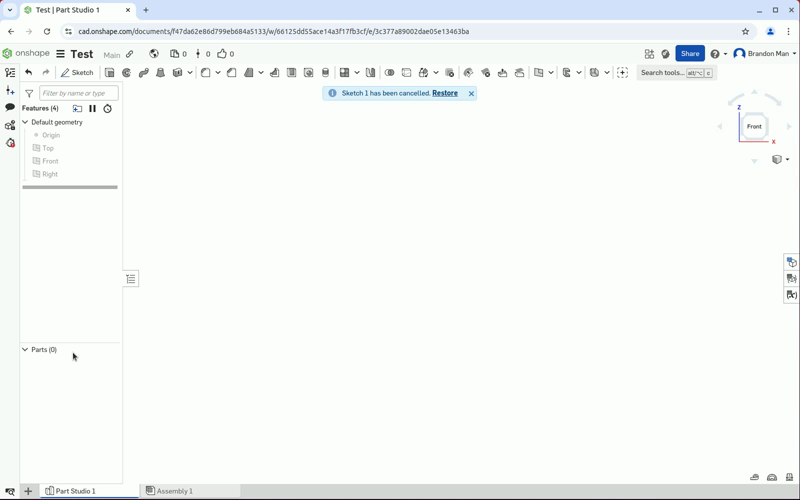
key(shift+s)
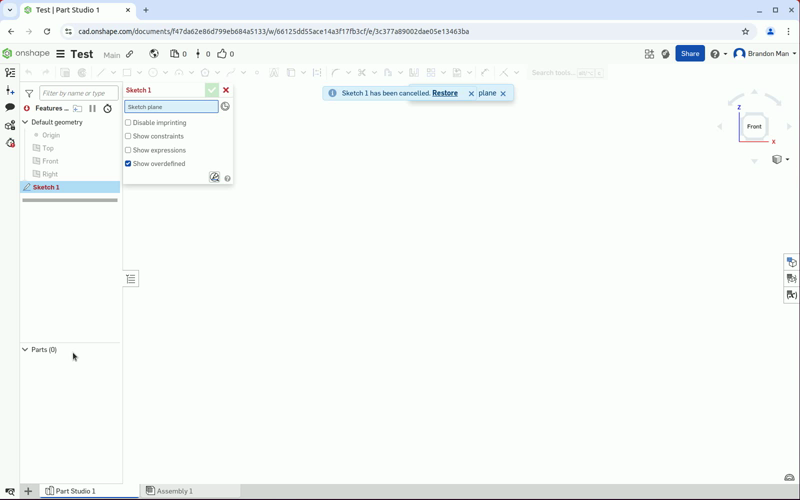
mouse_move(73, 163)
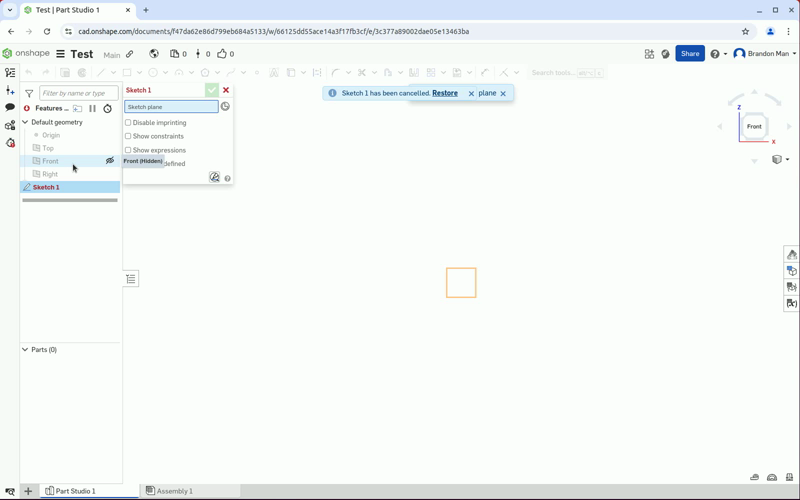
click(73, 163)
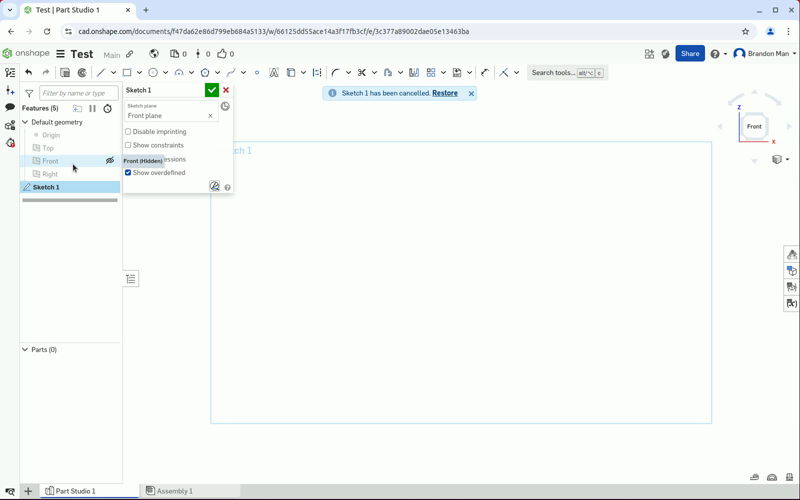
mouse_move(73, 352)
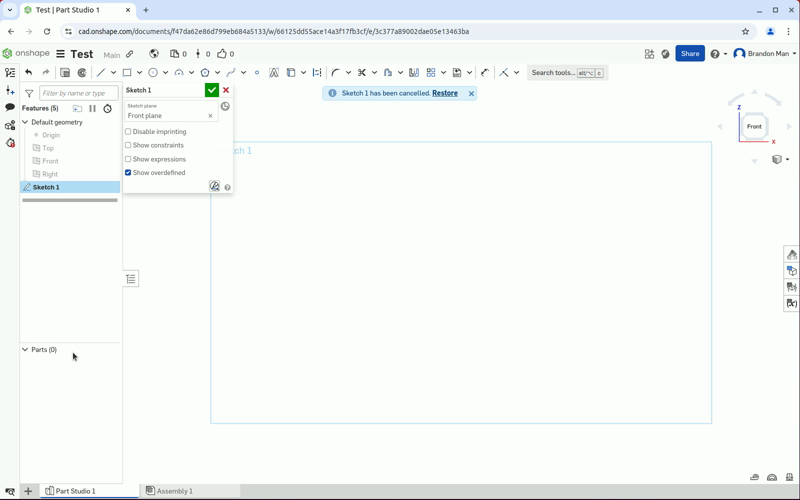
key(y)
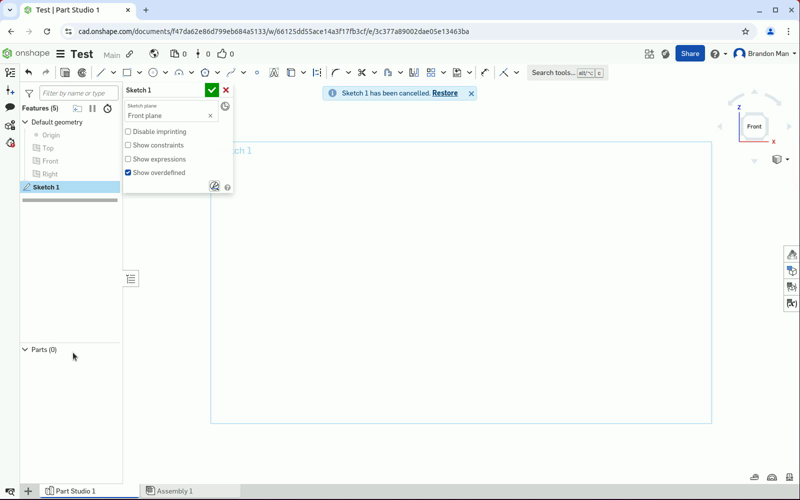
key(c)
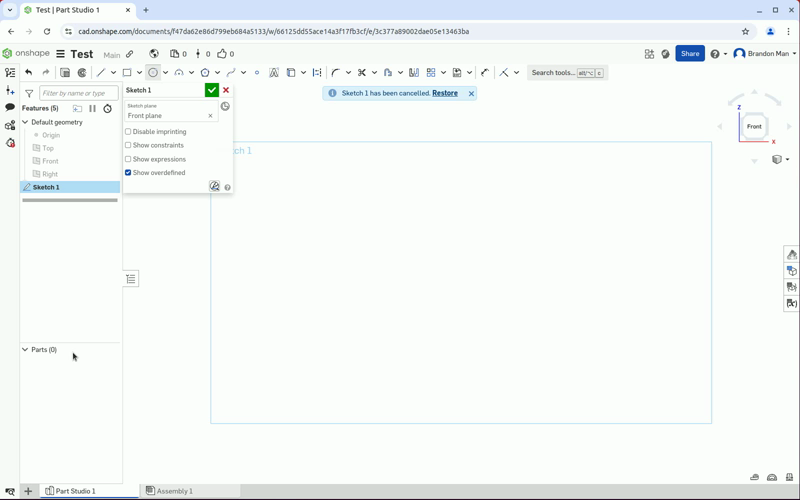
key_down(shift)
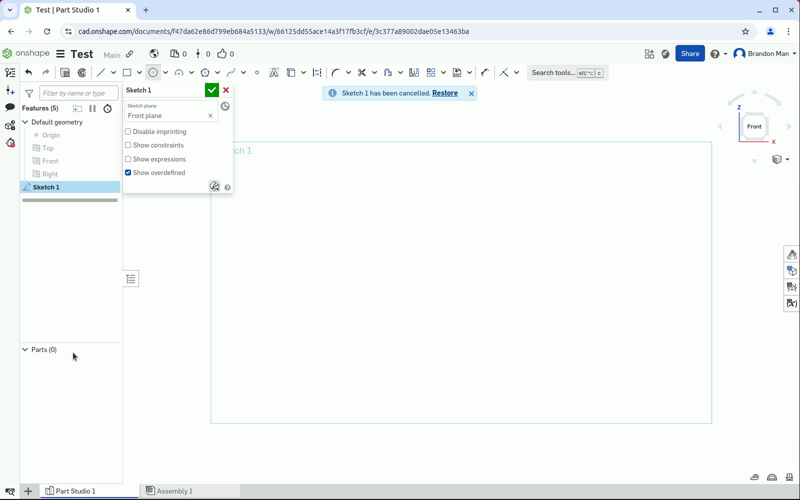
mouse_move(461, 282)
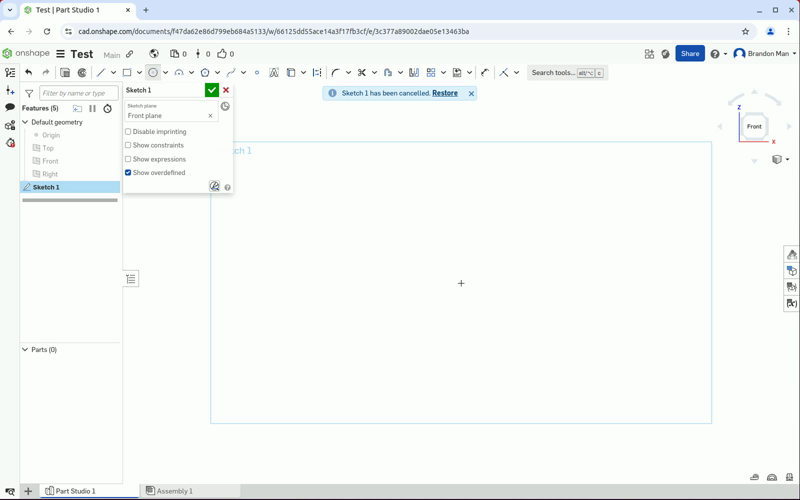
click(461, 282)
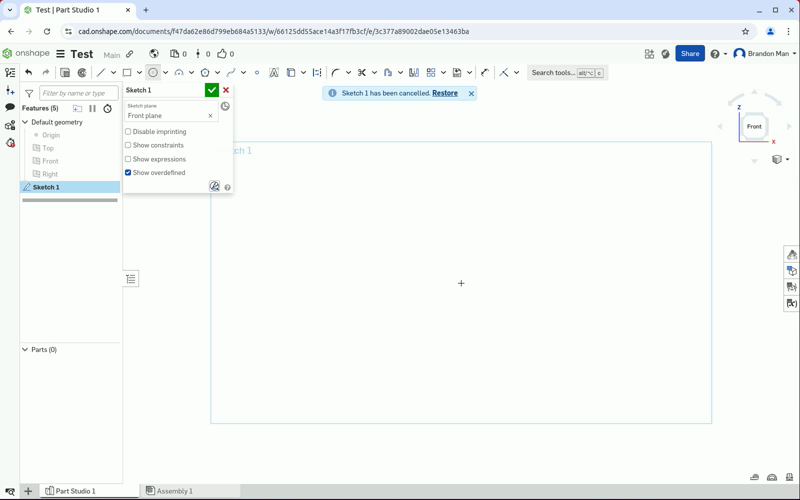
key_up(shift)
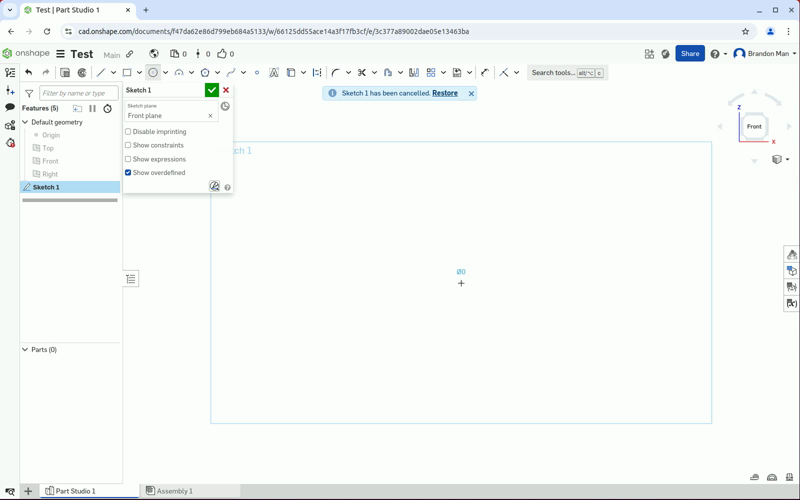
mouse_move(497, 282)
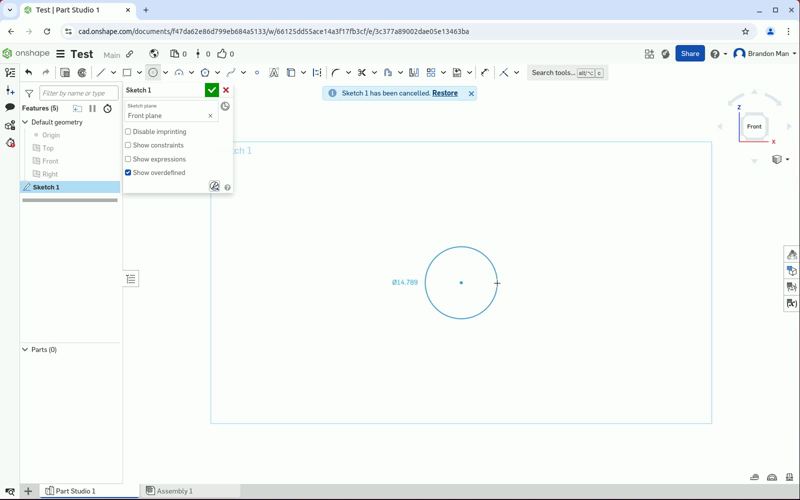
click(497, 282)
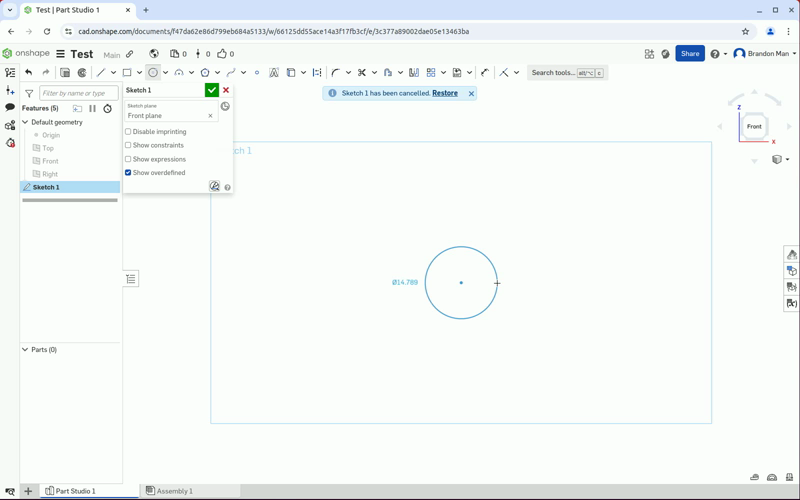
key(esc)
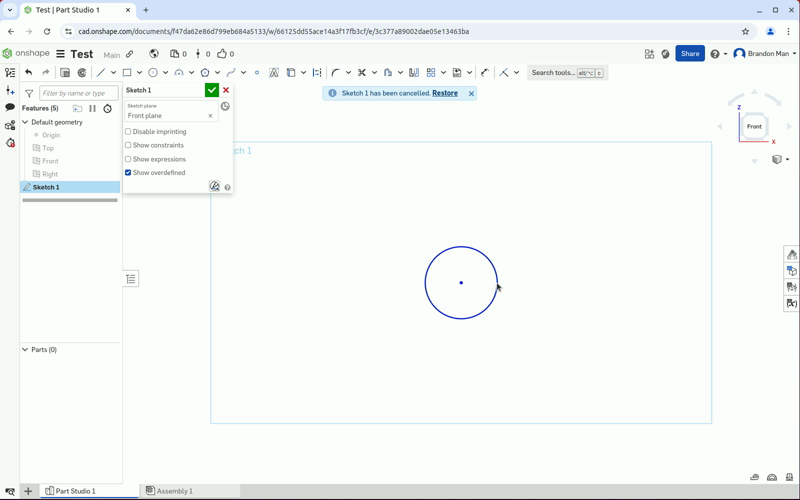
key(c)
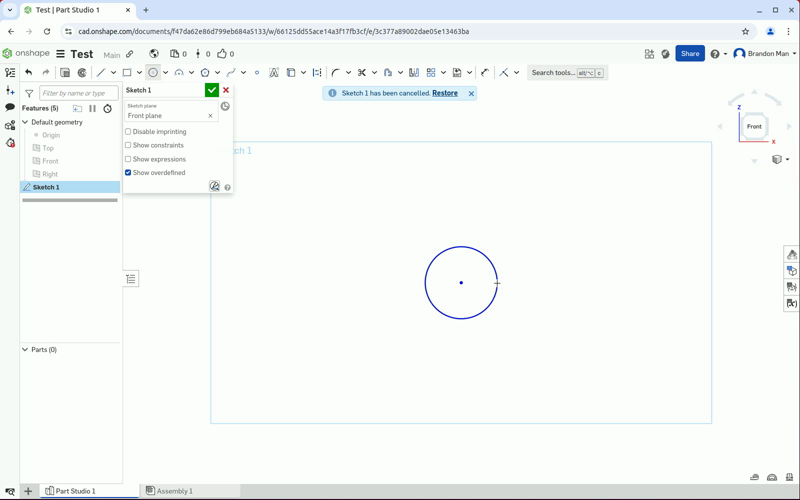
key_down(shift)
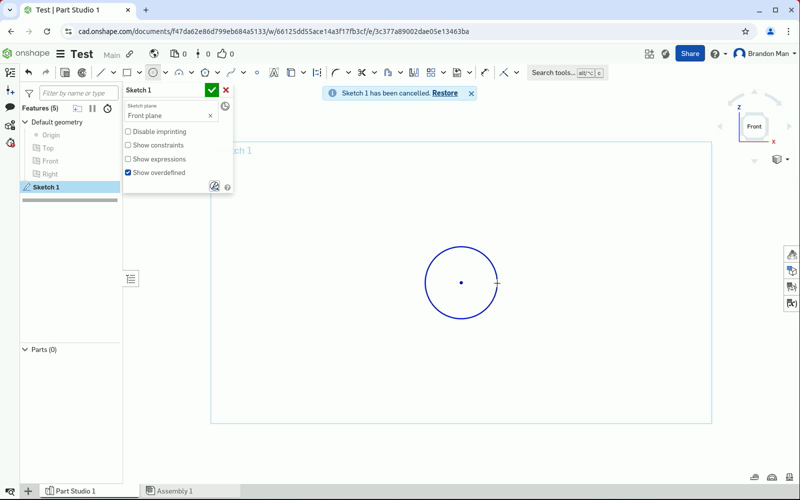
mouse_move(461, 282)
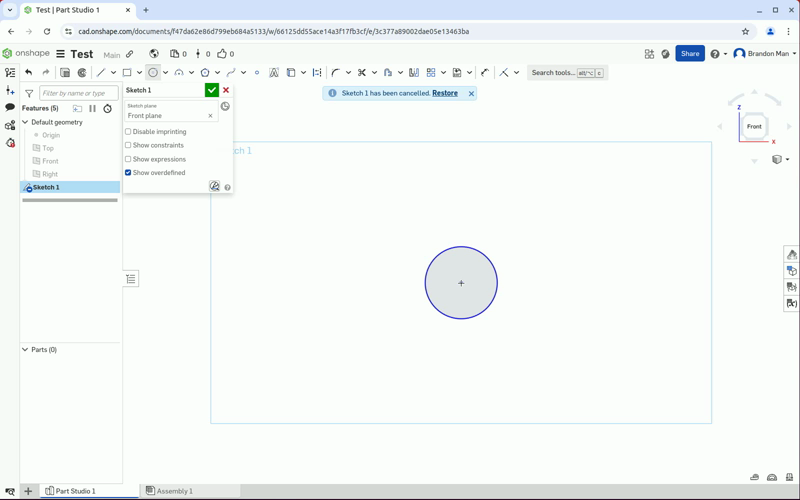
click(461, 282)
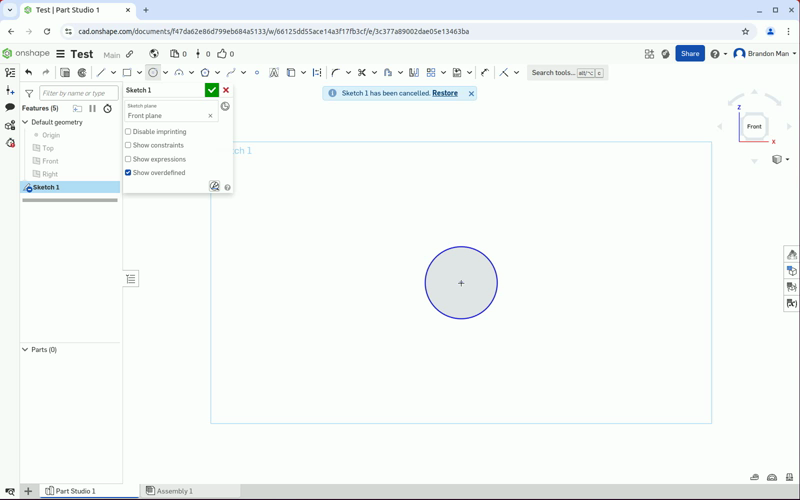
key_up(shift)
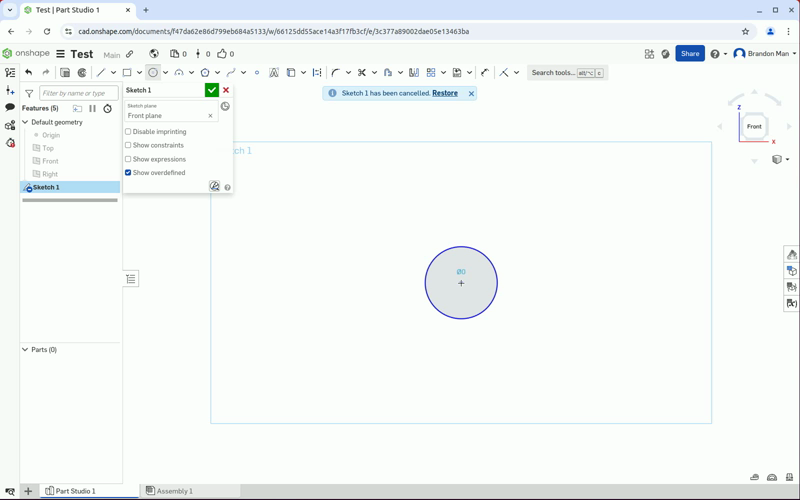
mouse_move(479, 282)
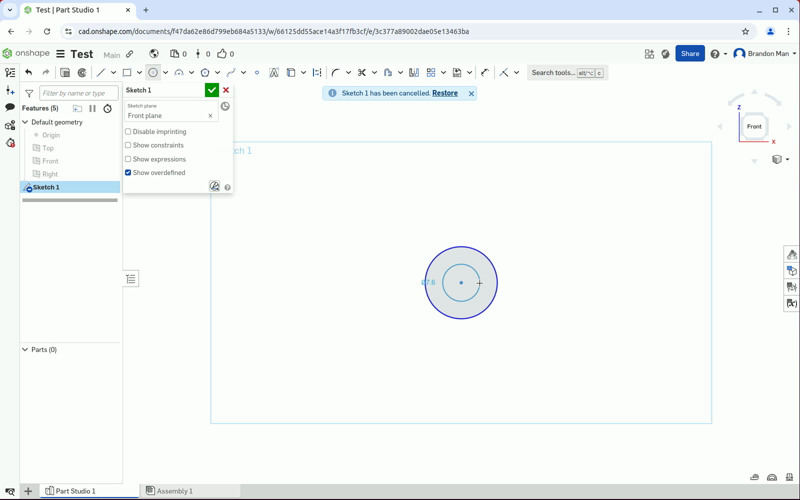
click(479, 282)
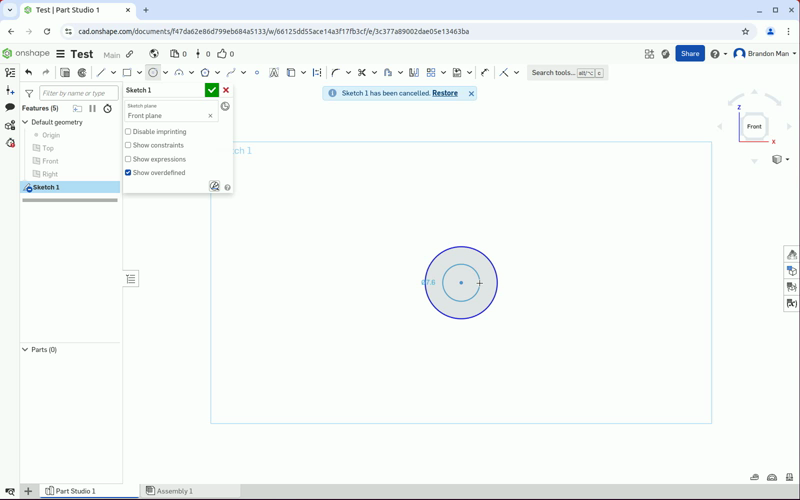
key(esc)
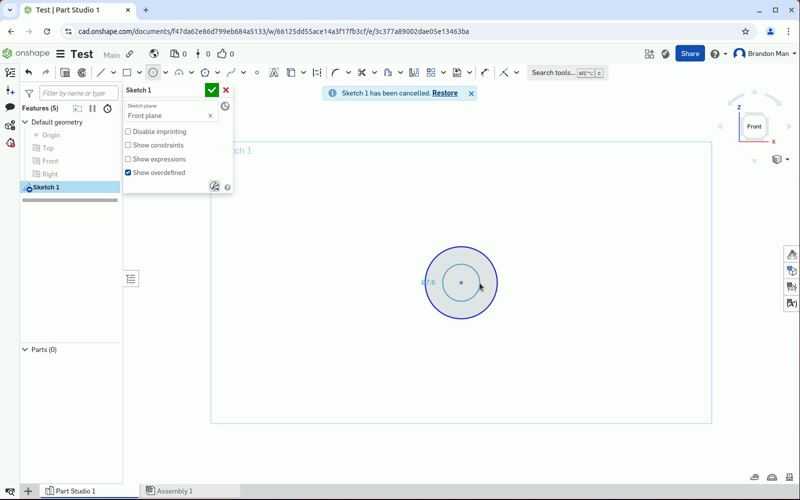
mouse_move(485, 271)
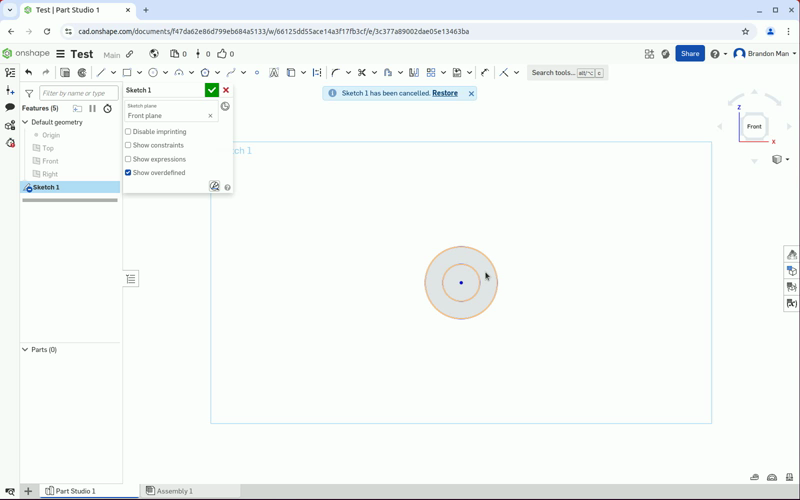
click(485, 271)
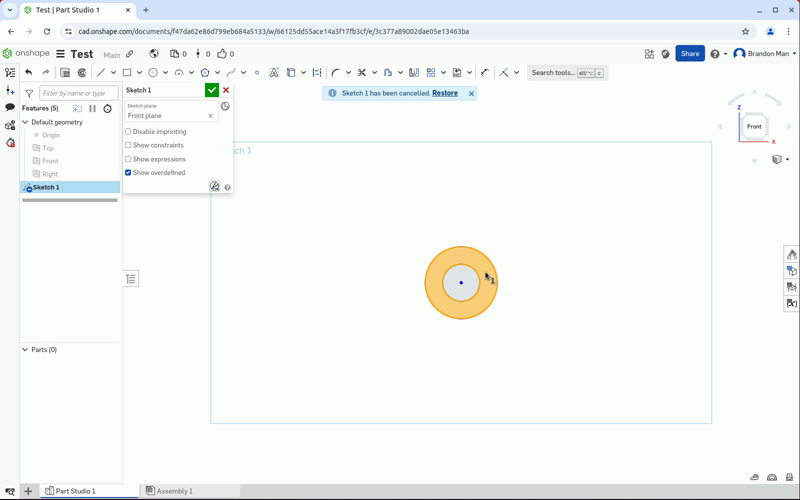
mouse_move(73, 352)
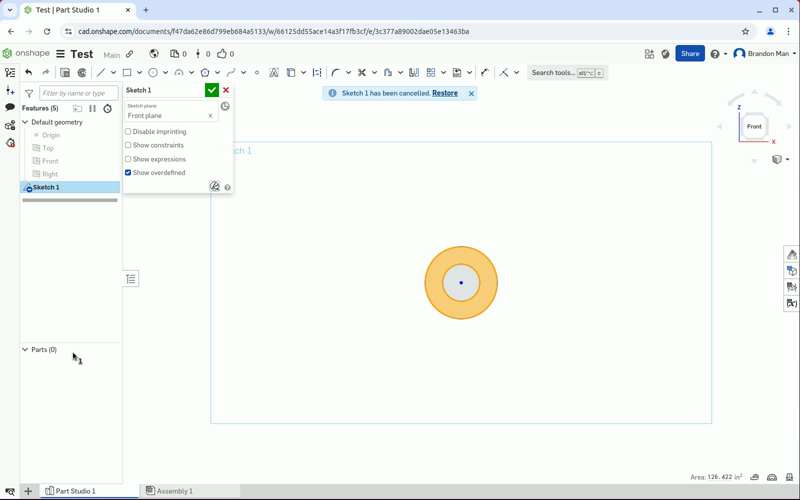
key(shift+y)
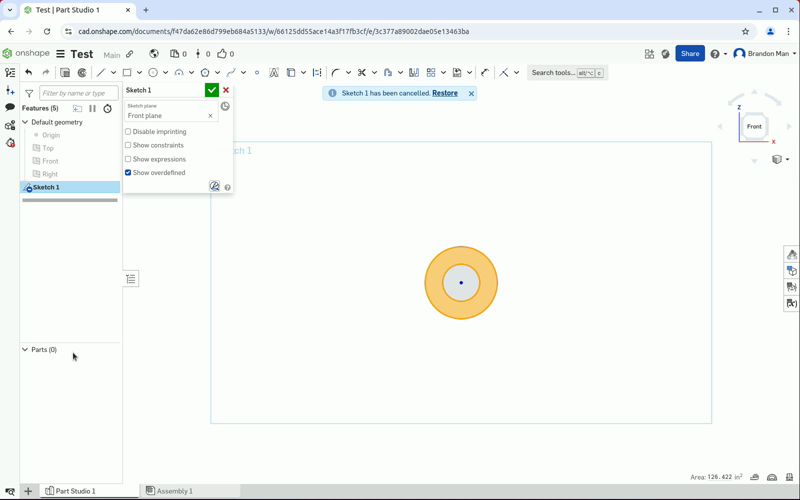
key(shift+e)
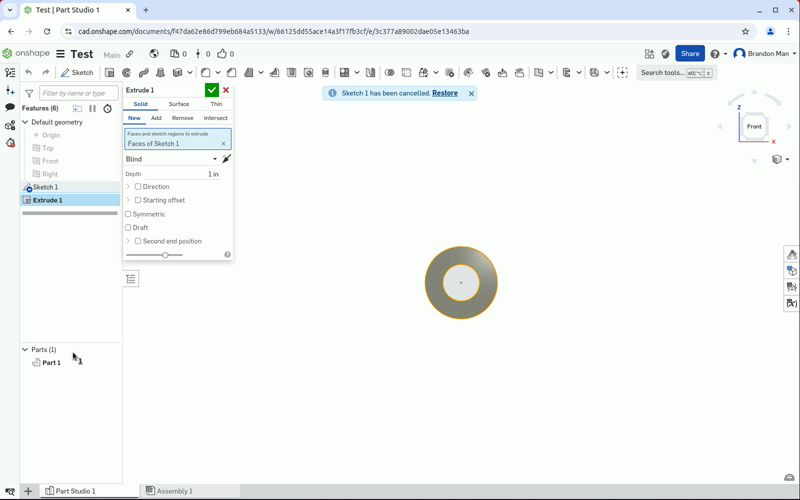
mouse_move(143, 106)
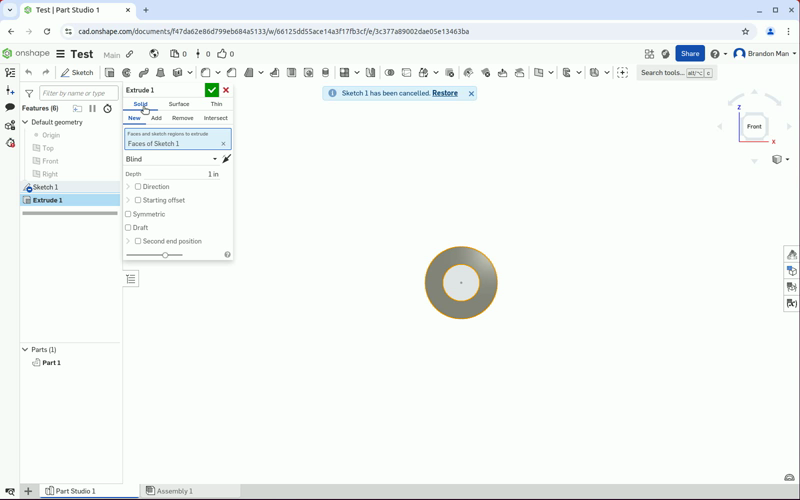
click(143, 106)
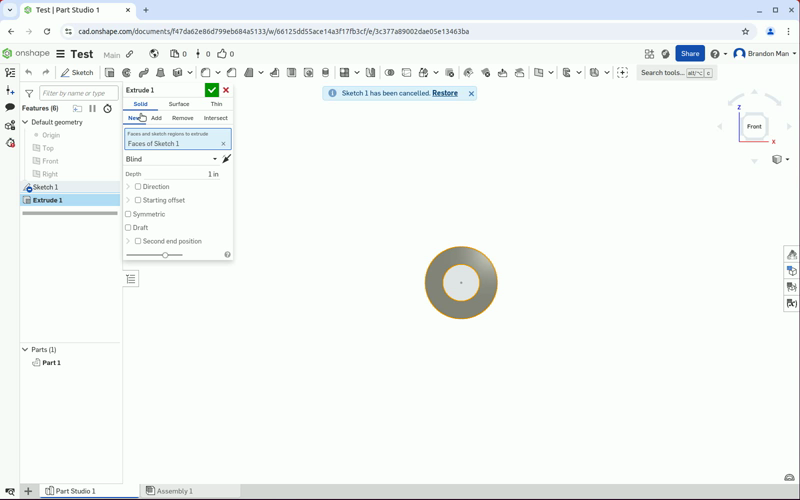
mouse_move(137, 120)
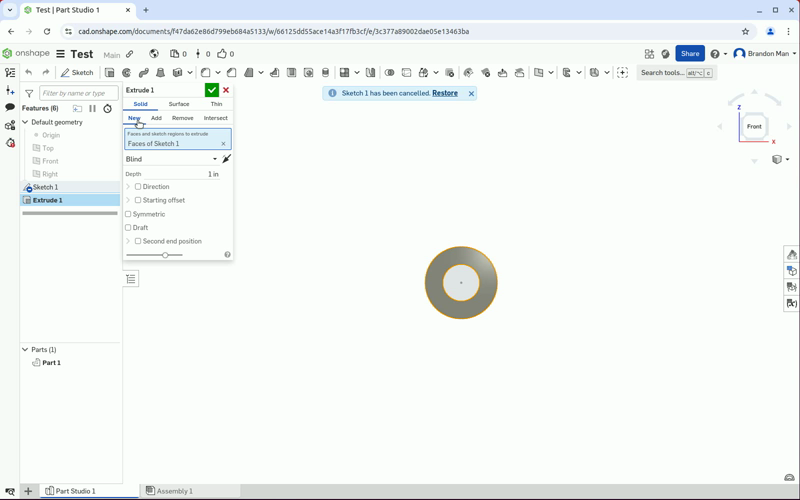
click(137, 120)
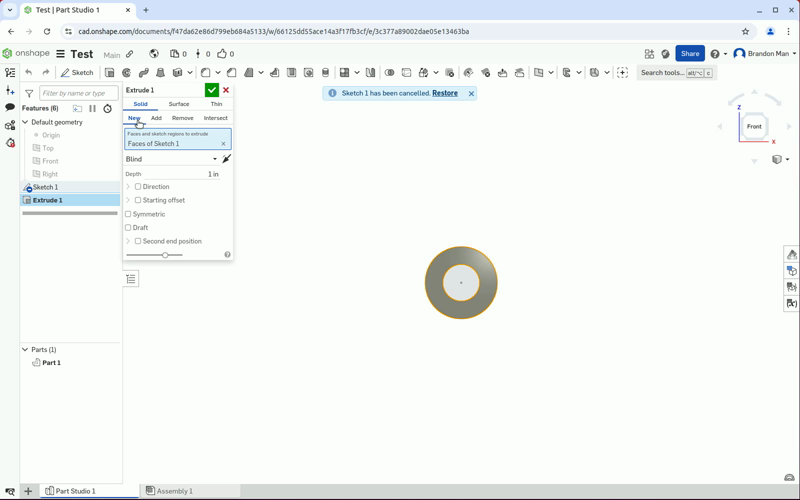
key(tab, 4)
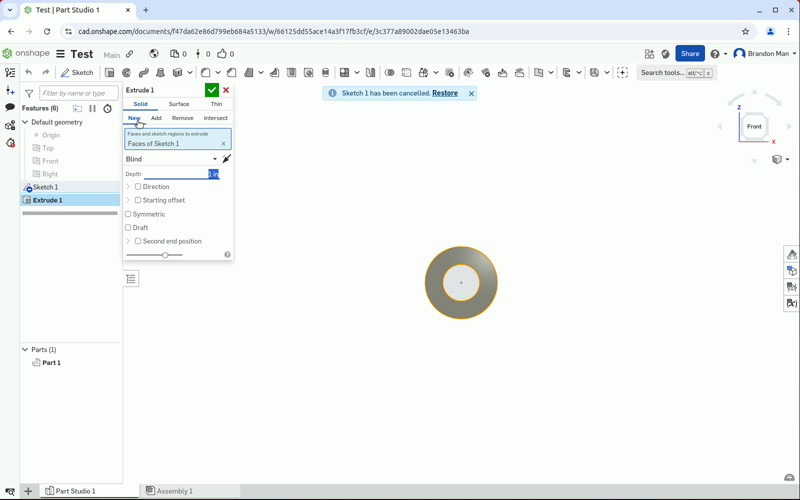
text(3.129)
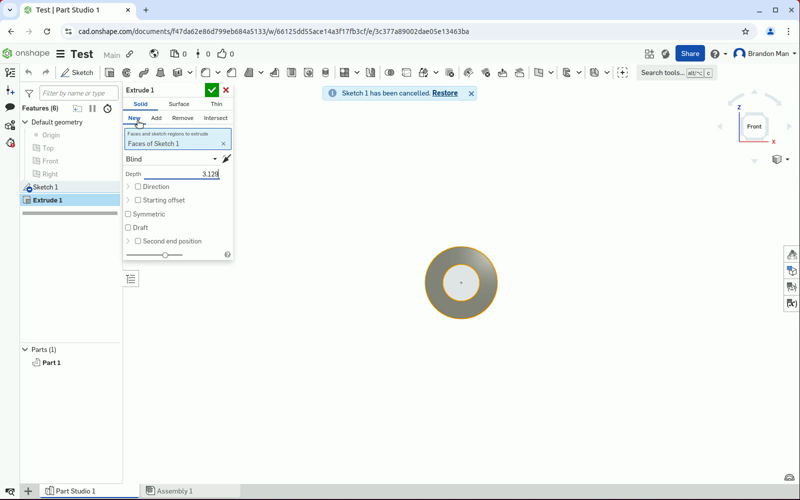
key(enter)
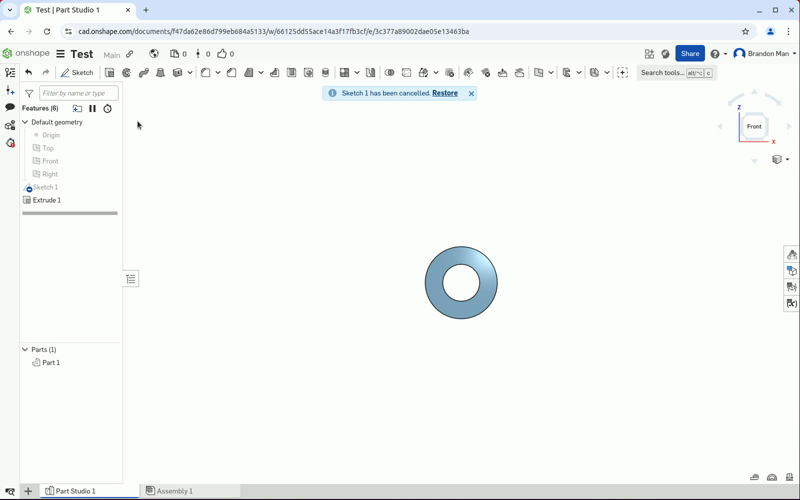
key(shift+h)
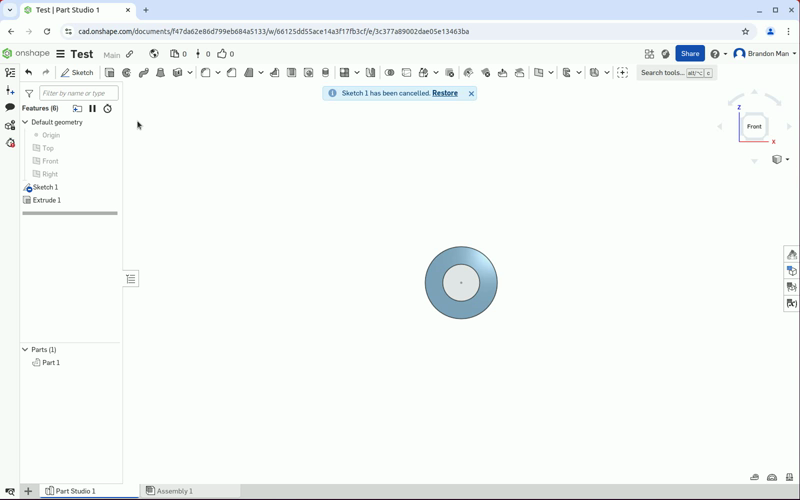
key(shift+h)
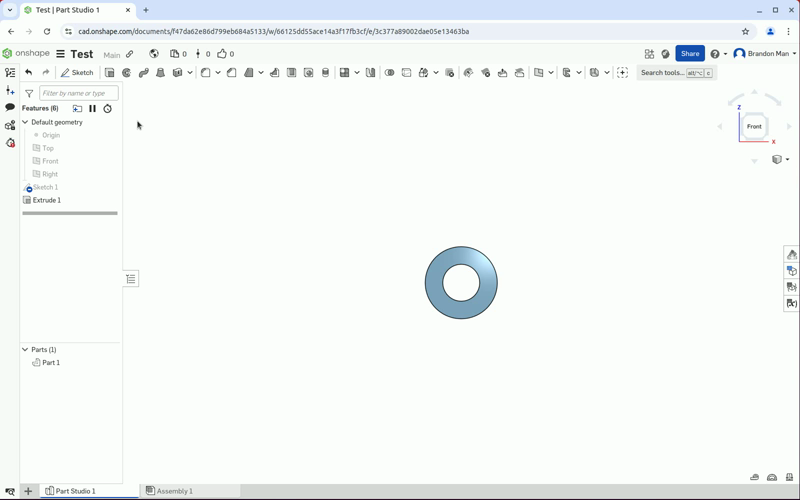
mouse_move(73, 189)
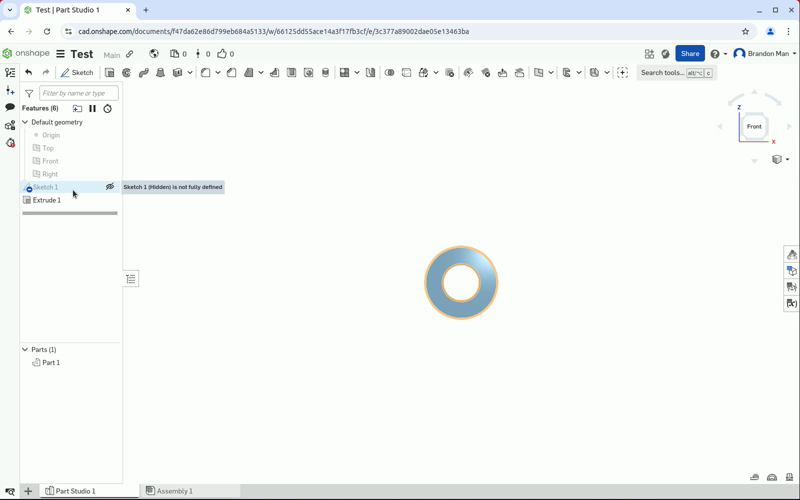
click(73, 189)
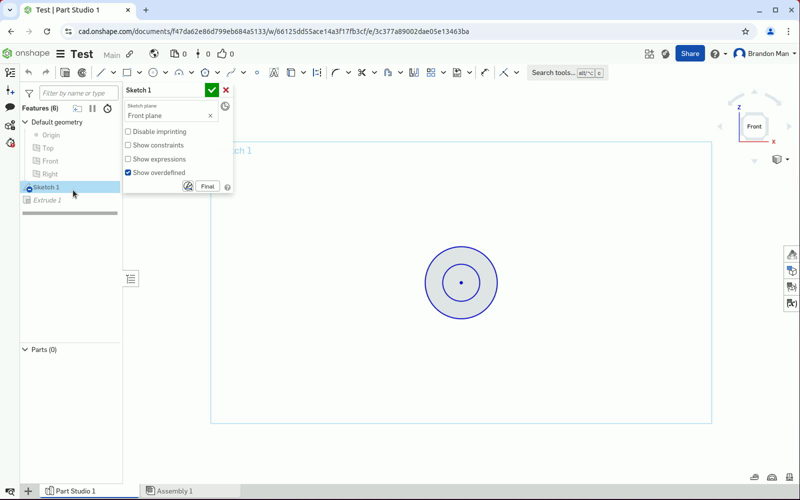
mouse_move(229, 92)
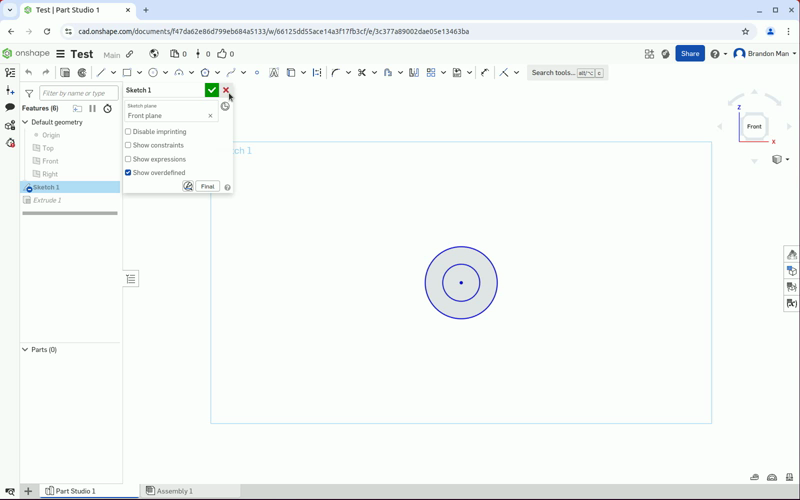
click(229, 92)
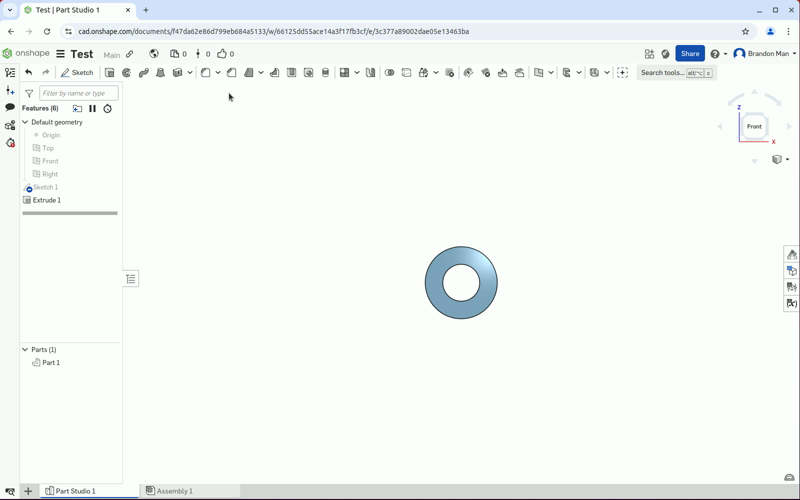
mouse_move(541, 75)
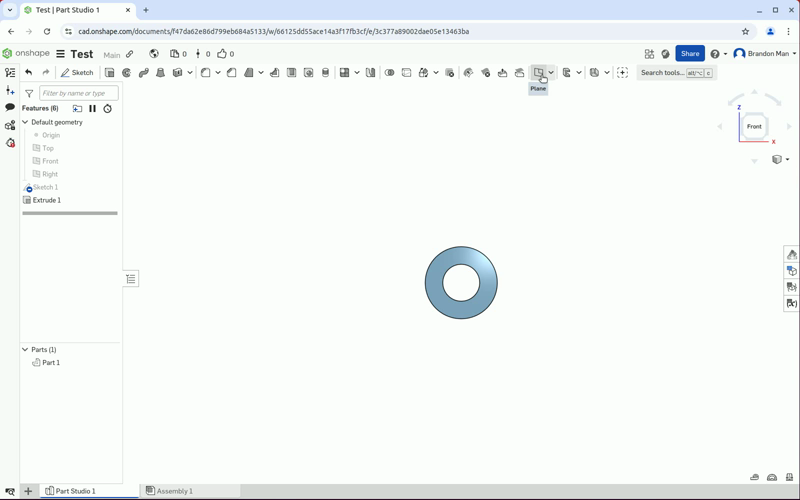
click(541, 75)
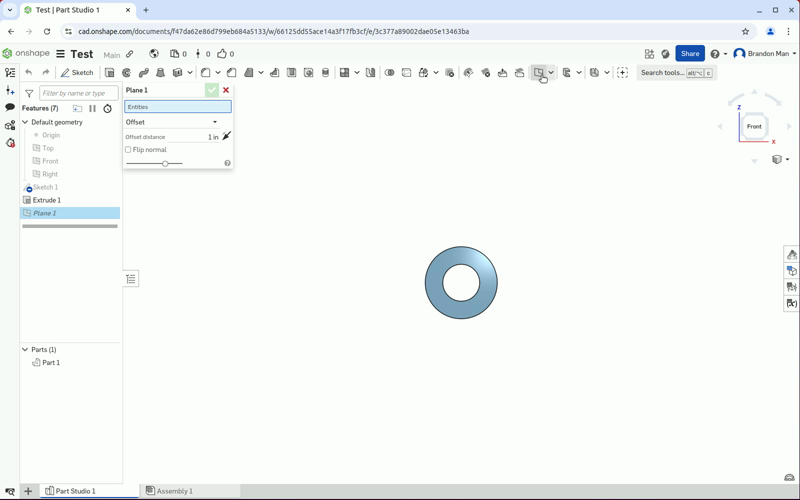
mouse_move(73, 163)
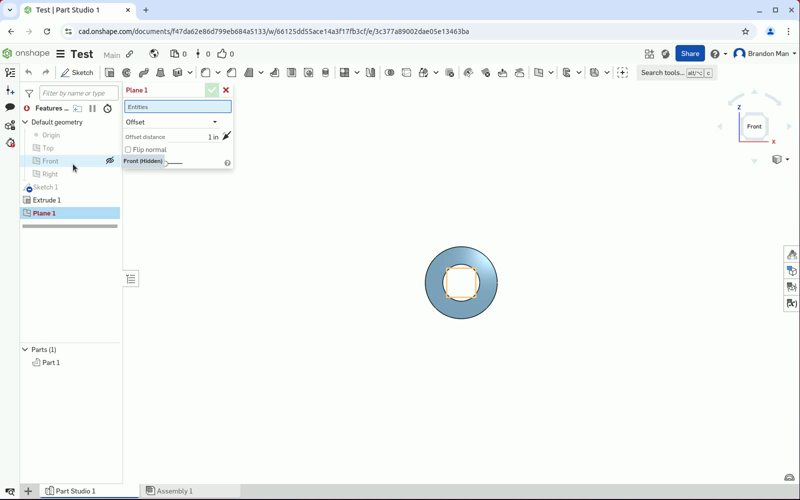
click(73, 163)
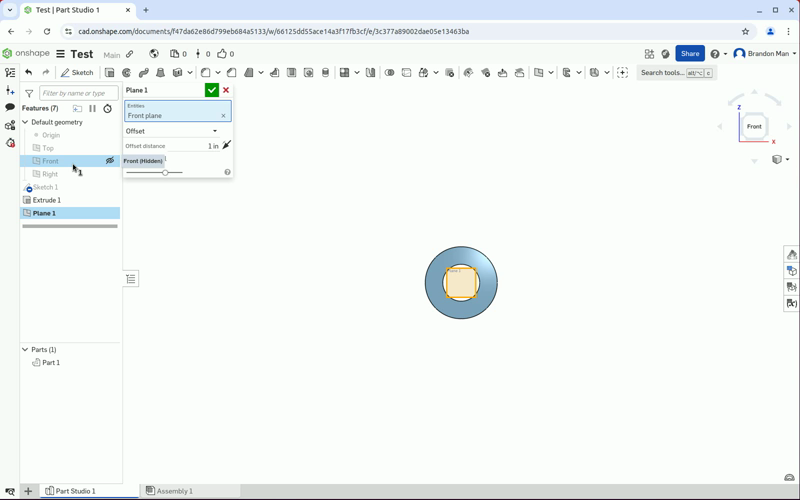
key(tab, 2)
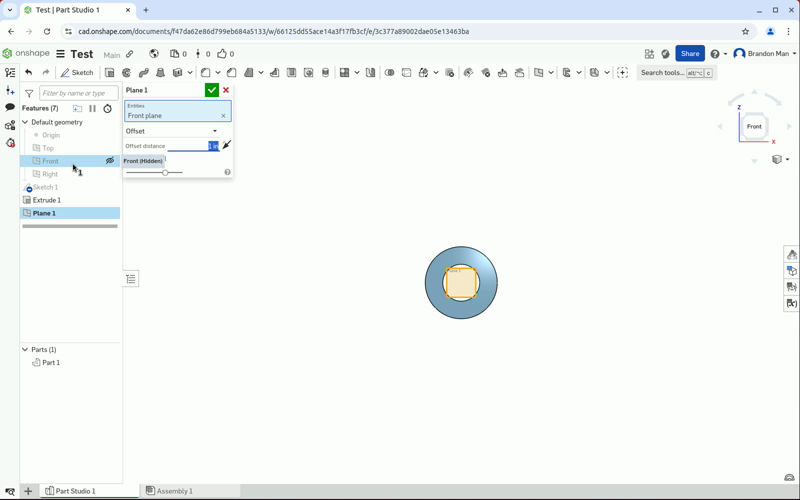
text(3.143)
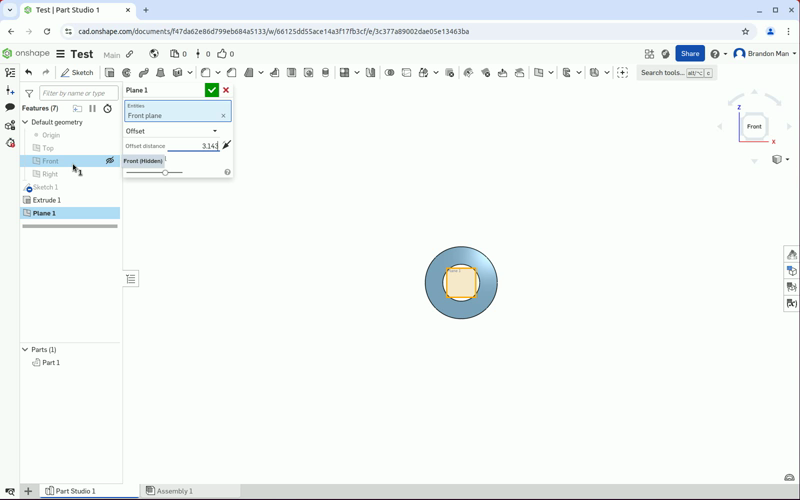
key(enter, 2)
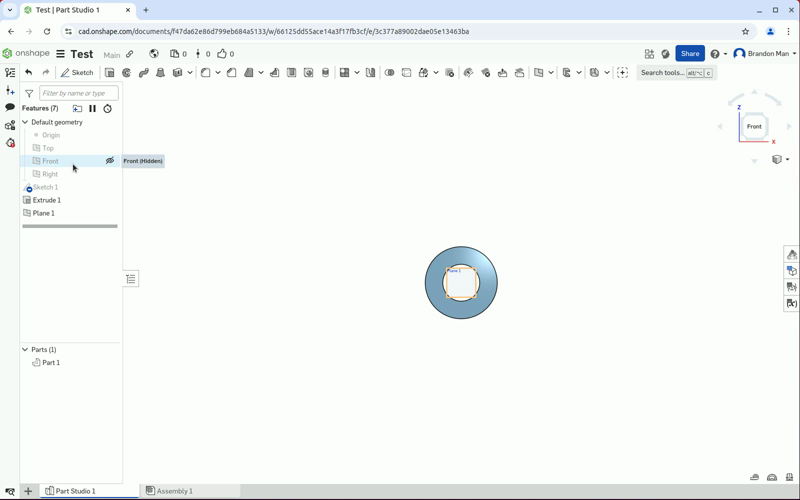
key(shift+s)
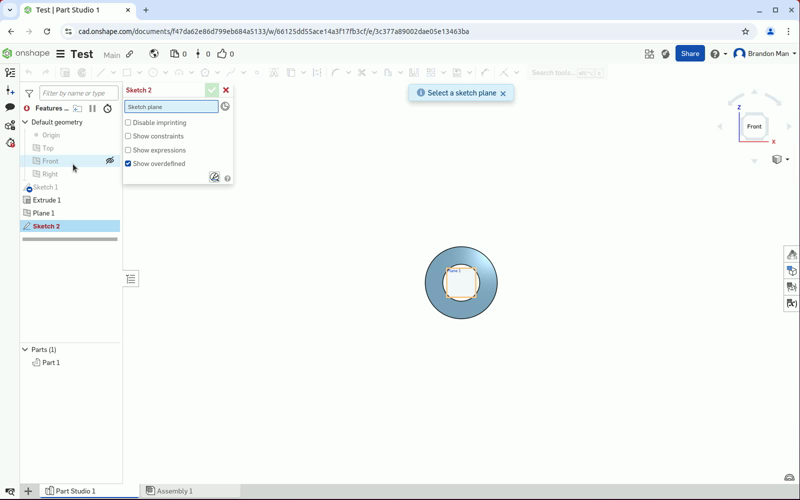
mouse_move(73, 215)
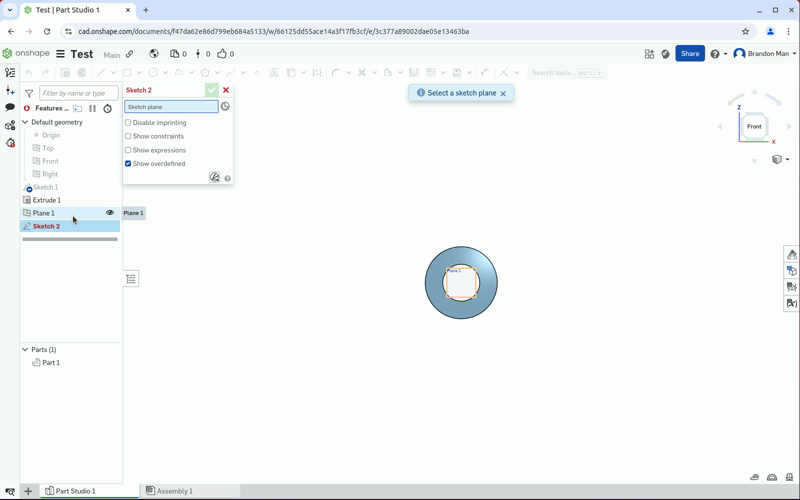
click(73, 215)
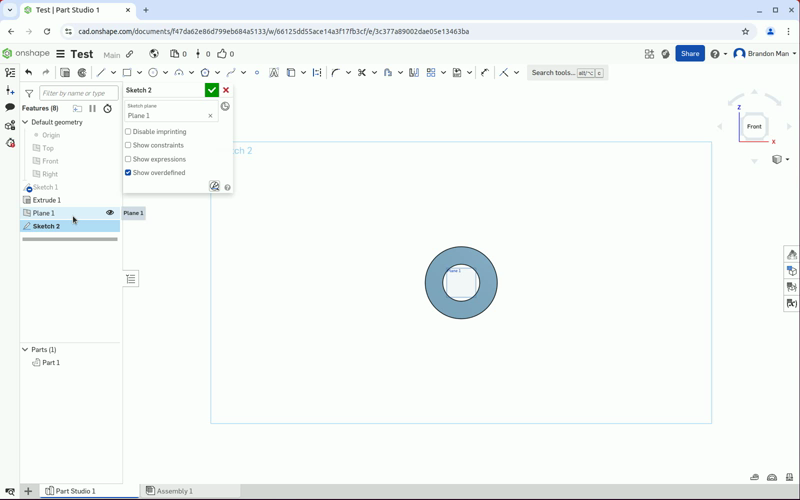
mouse_move(73, 352)
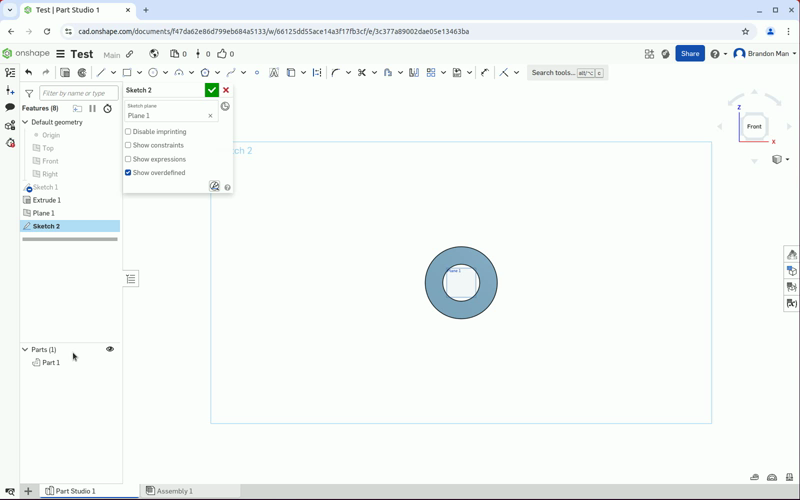
key(y)
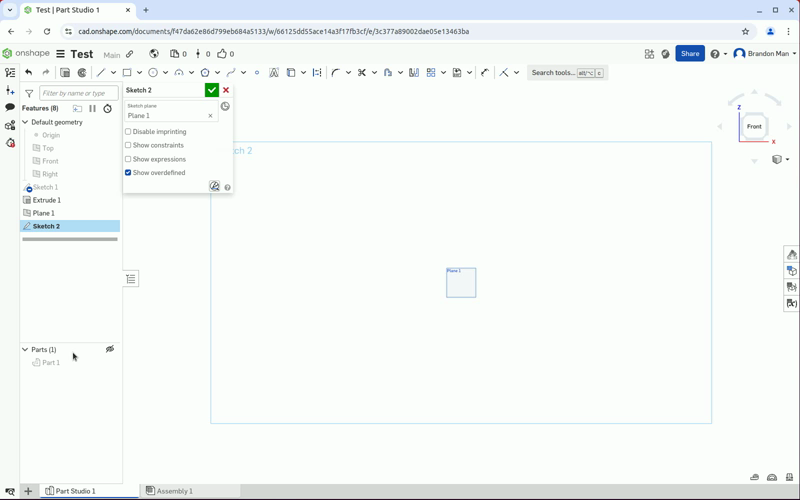
key(c)
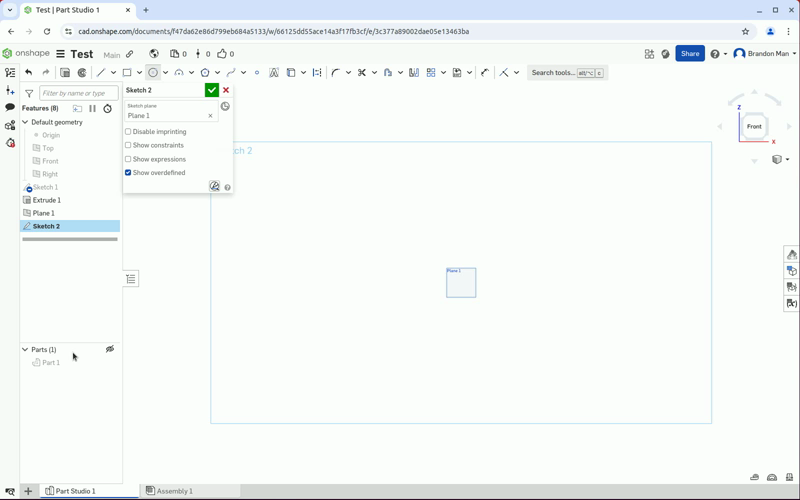
key_down(shift)
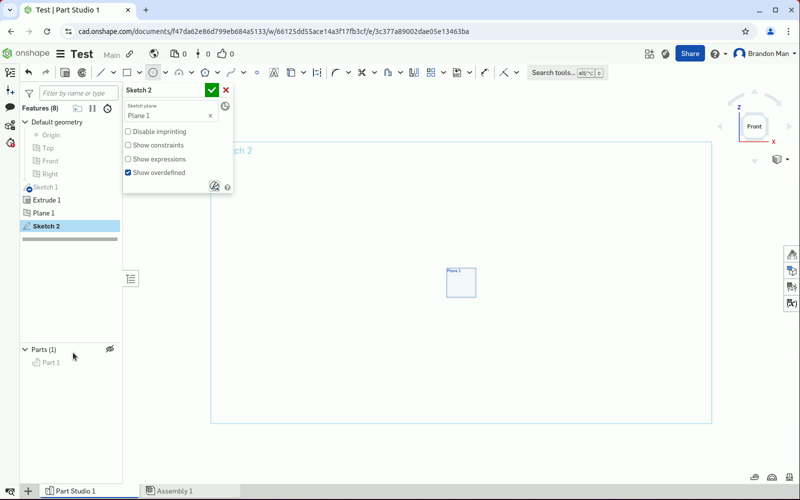
mouse_move(461, 282)
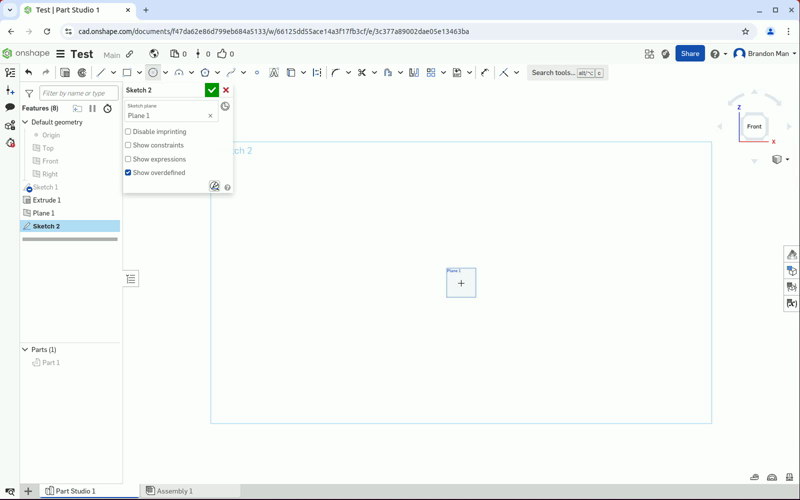
click(461, 282)
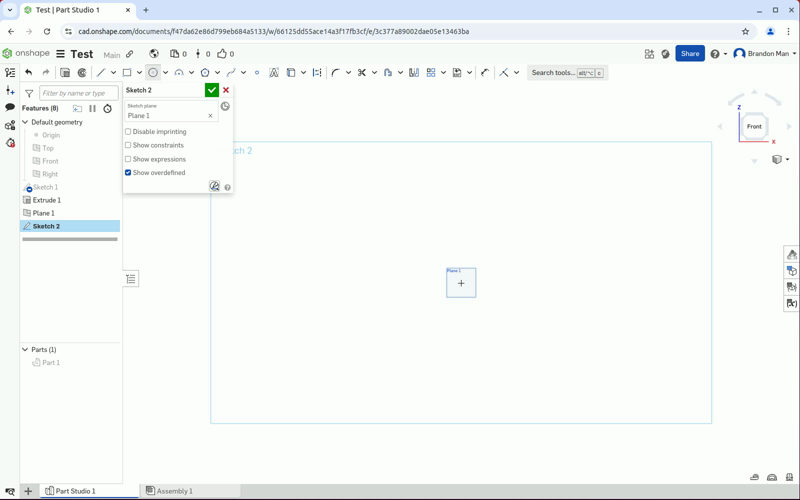
key_up(shift)
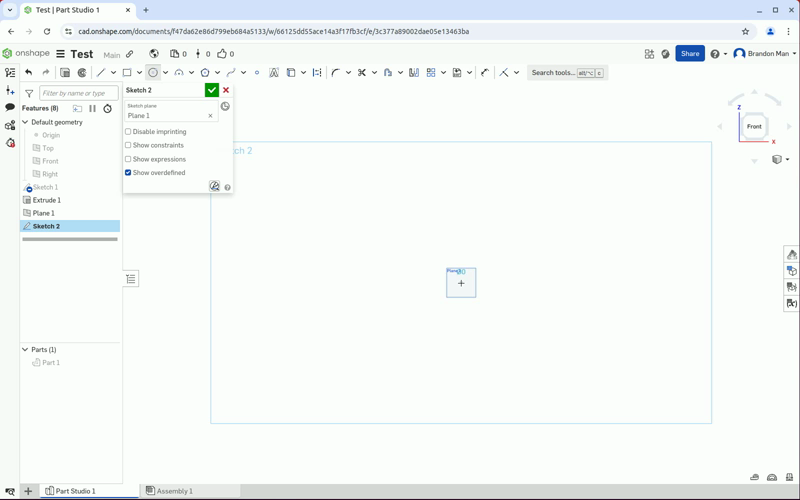
mouse_move(494, 282)
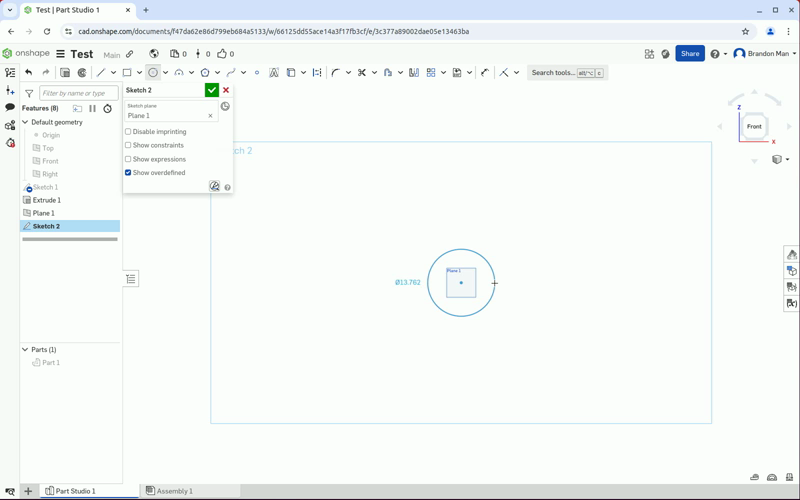
click(494, 282)
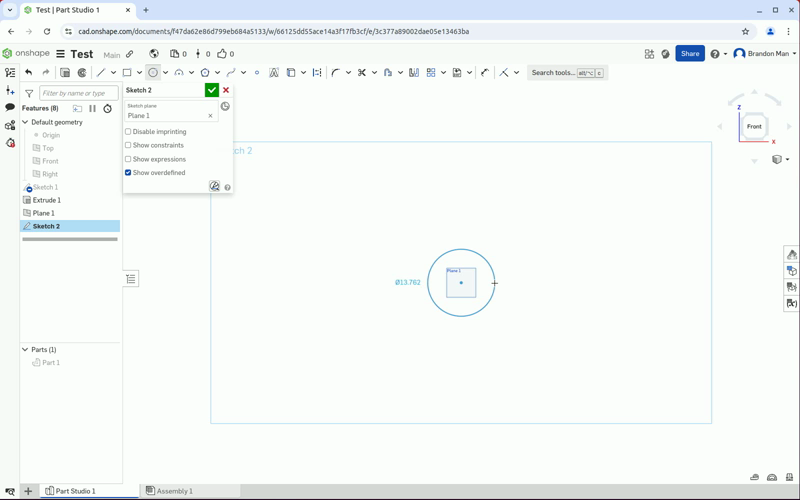
key(esc)
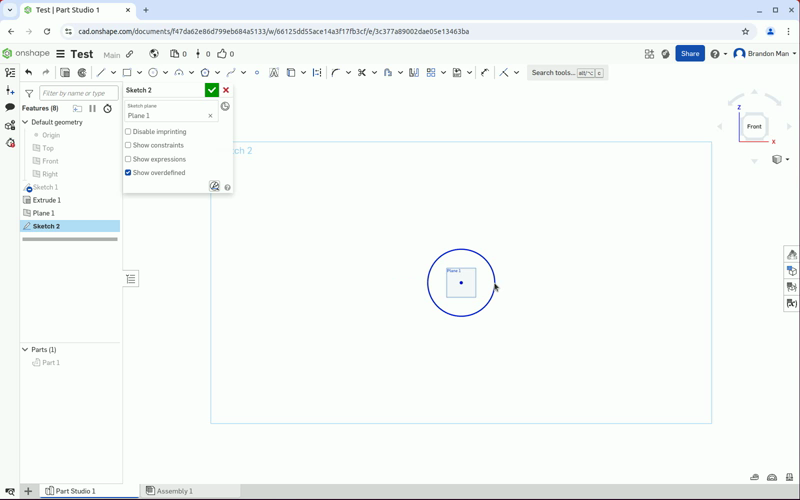
key(c)
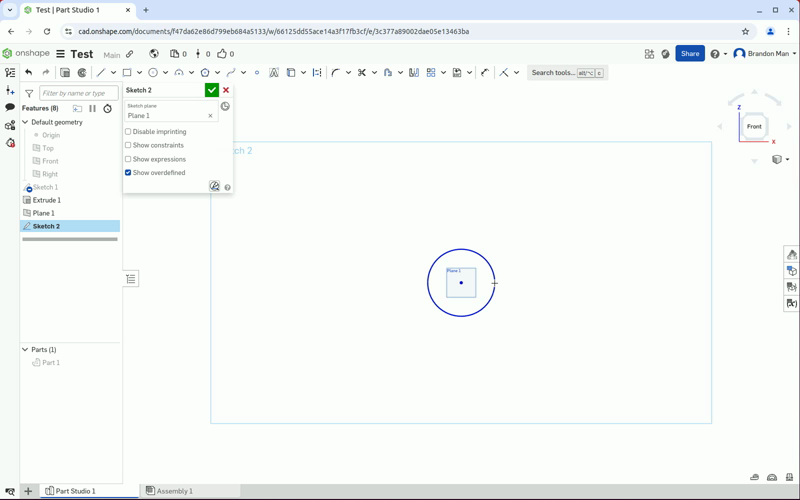
key_down(shift)
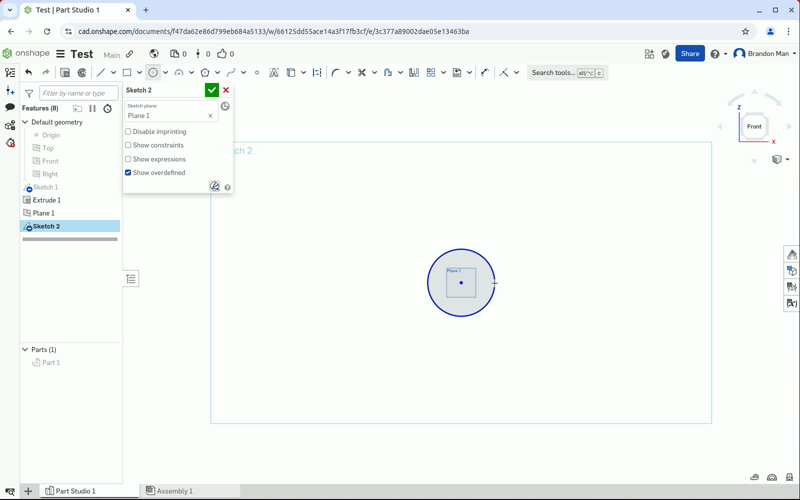
mouse_move(461, 282)
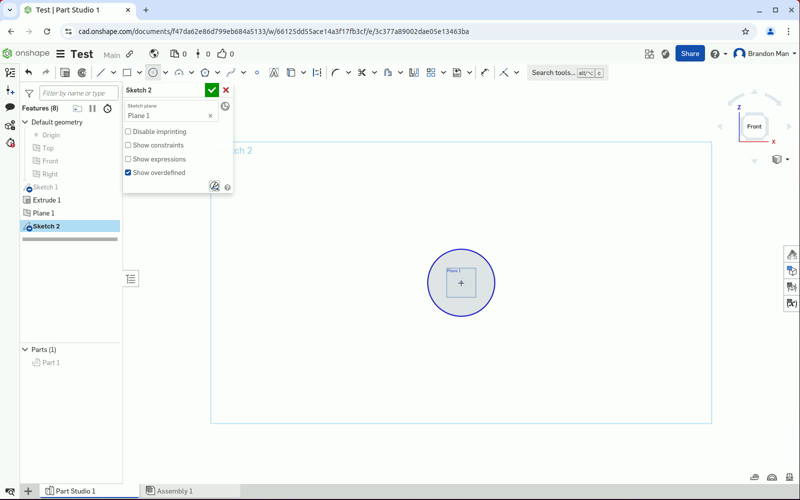
click(461, 282)
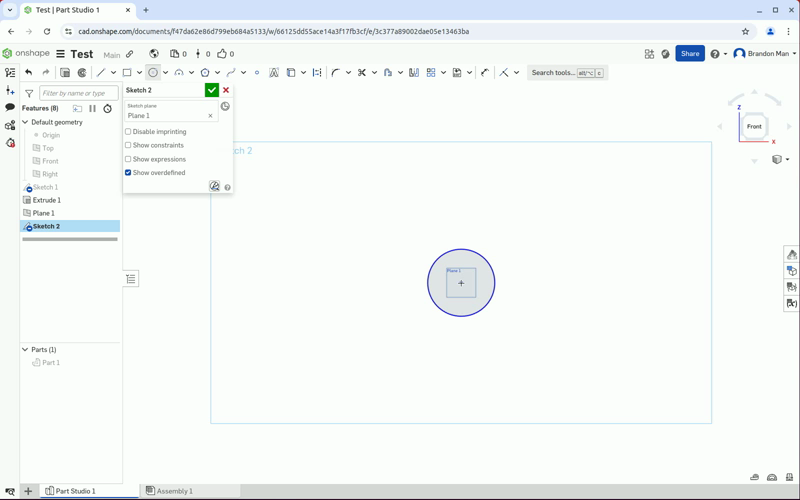
key_up(shift)
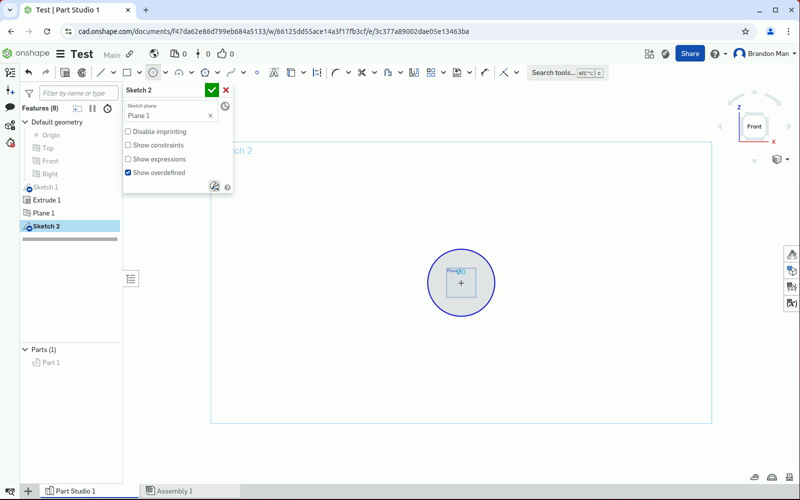
mouse_move(480, 282)
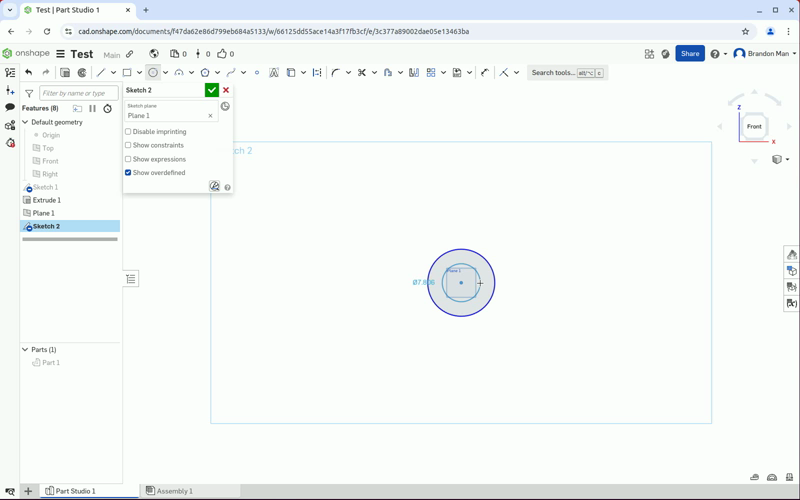
click(480, 282)
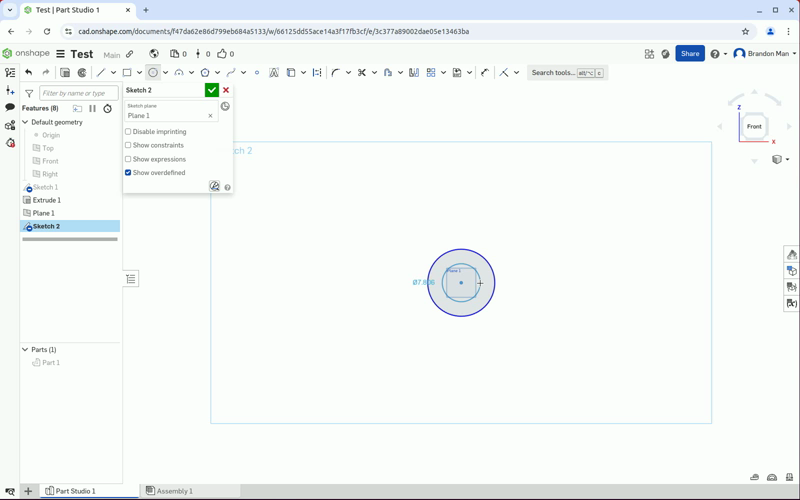
key(esc)
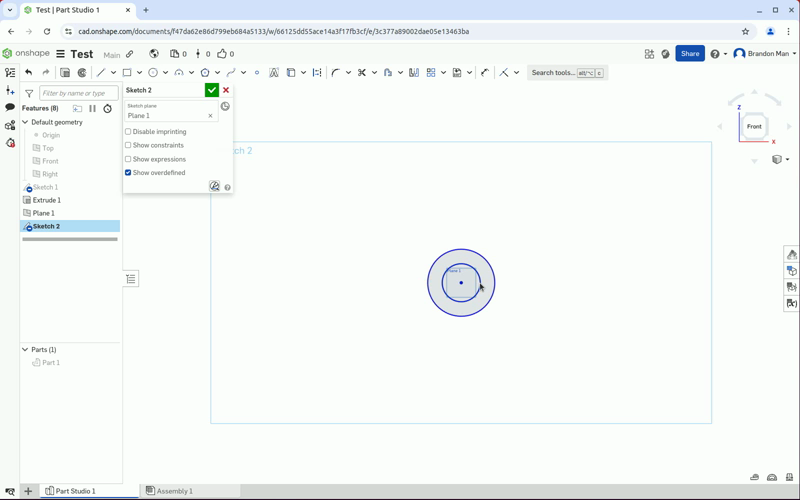
mouse_move(455, 255)
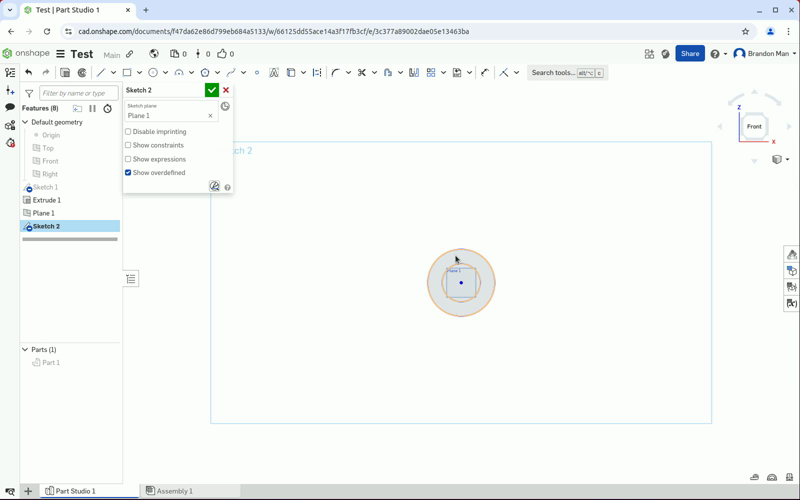
click(455, 255)
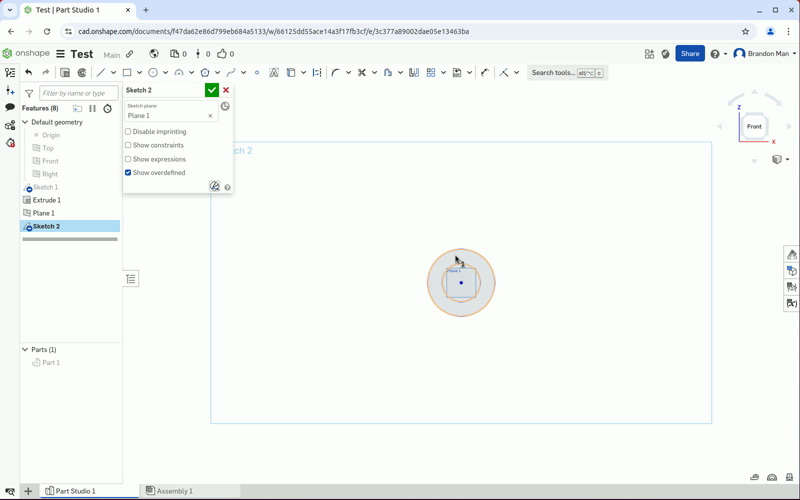
mouse_move(73, 352)
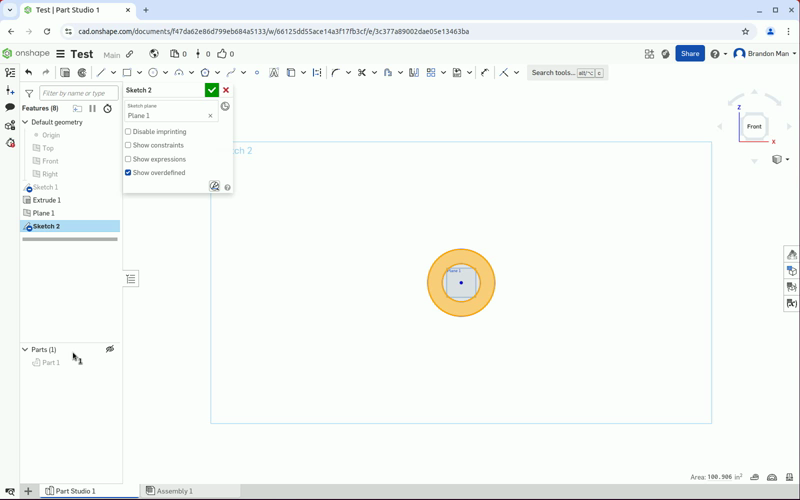
key(shift+y)
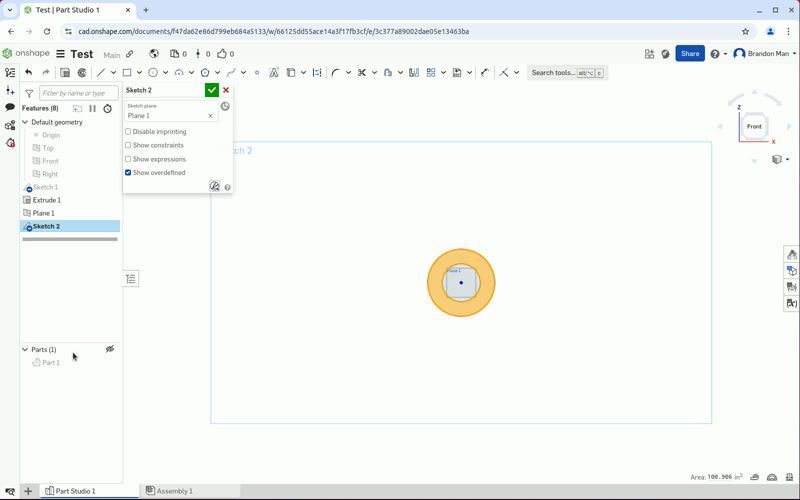
key(shift+e)
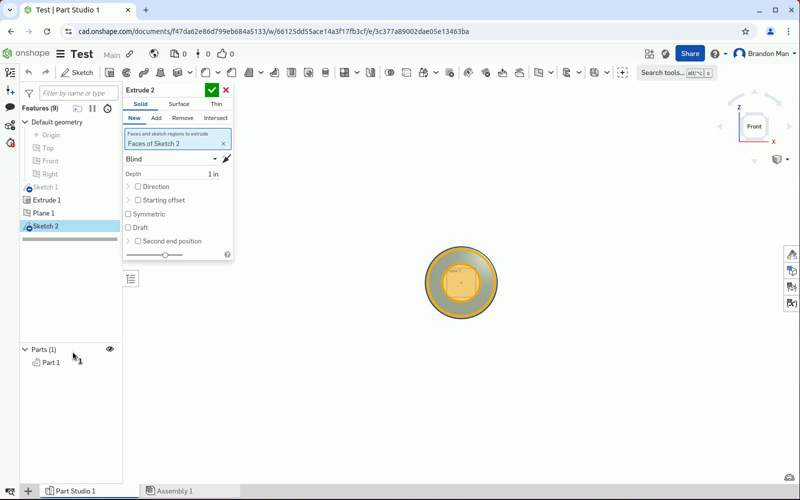
mouse_move(143, 106)
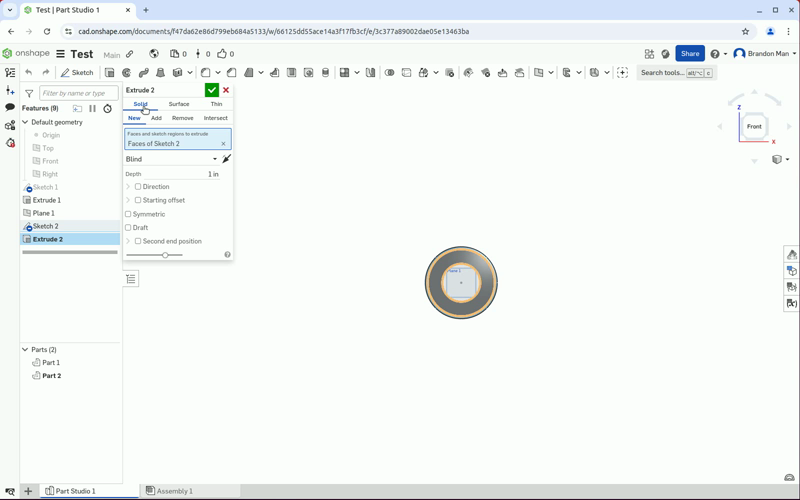
click(143, 106)
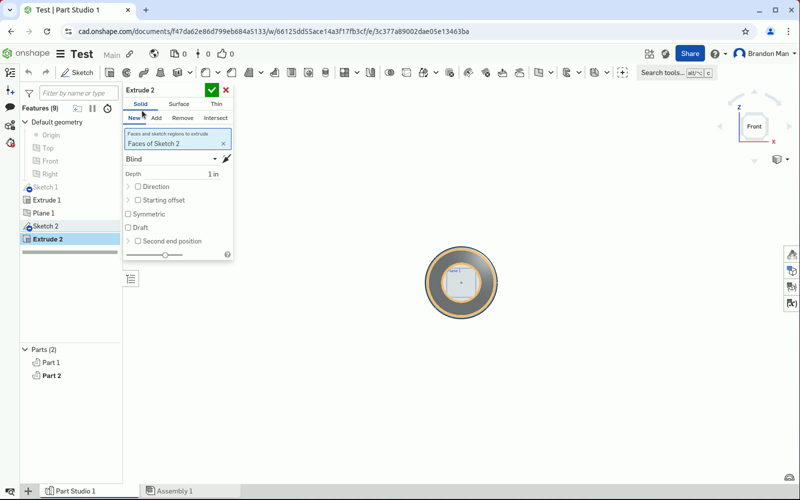
mouse_move(137, 120)
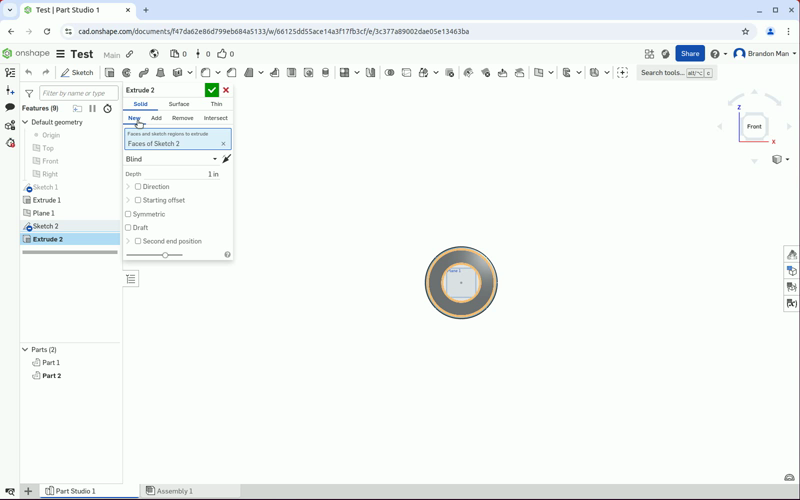
click(137, 120)
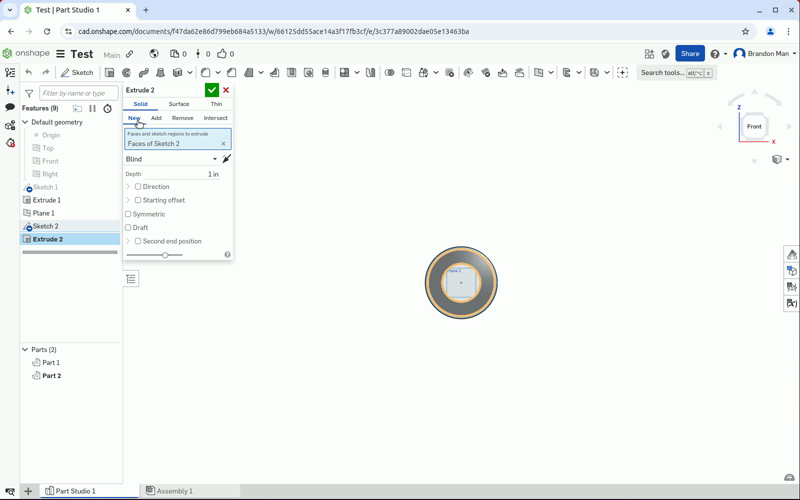
key(tab, 4)
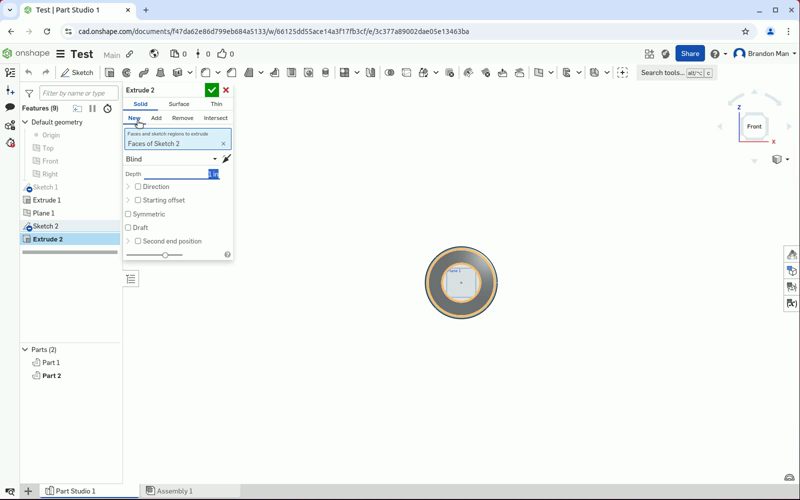
text(0.963)
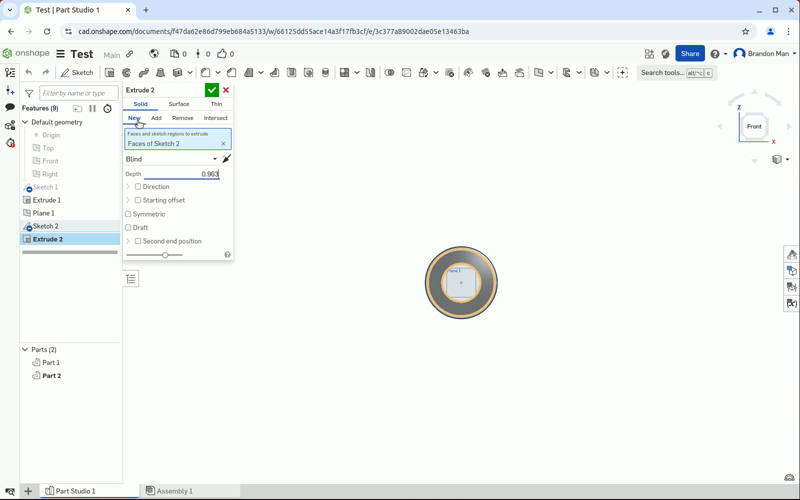
key(enter)
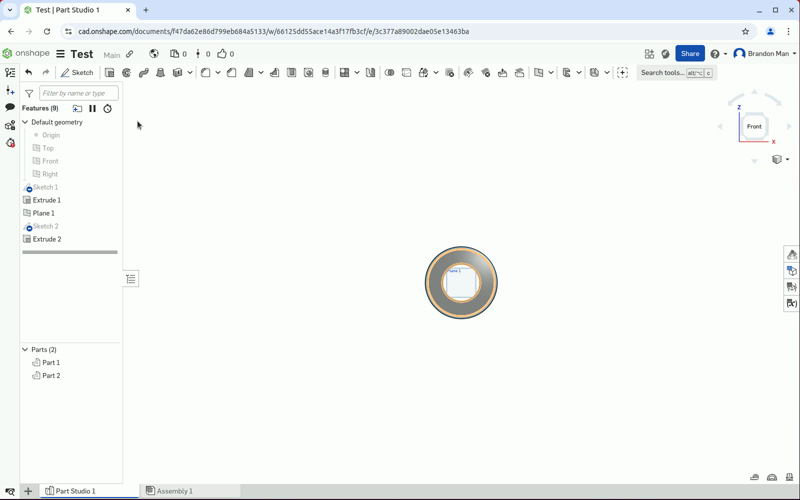
key(shift+h)
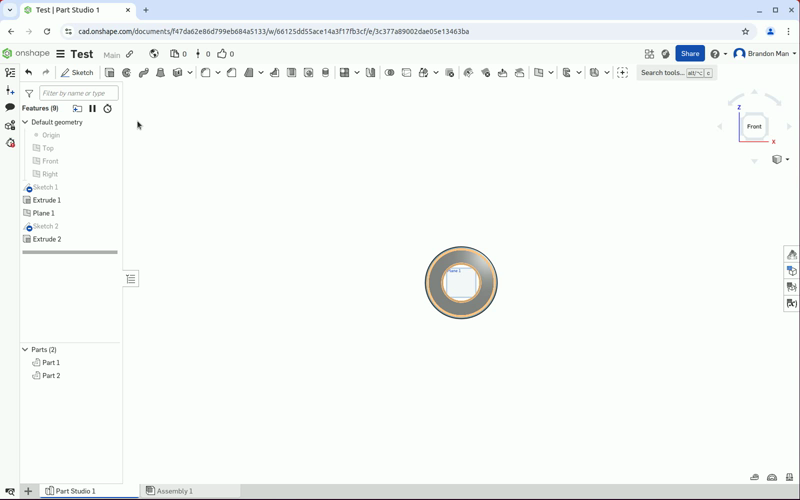
key(shift+h)
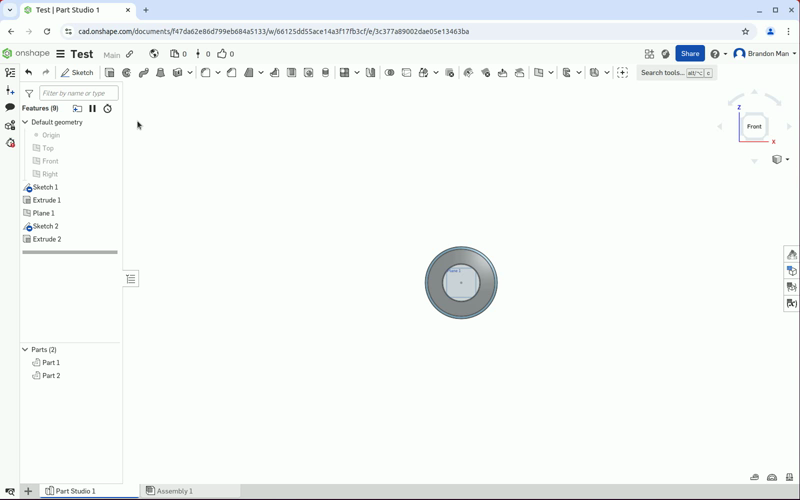
key(shift+7)
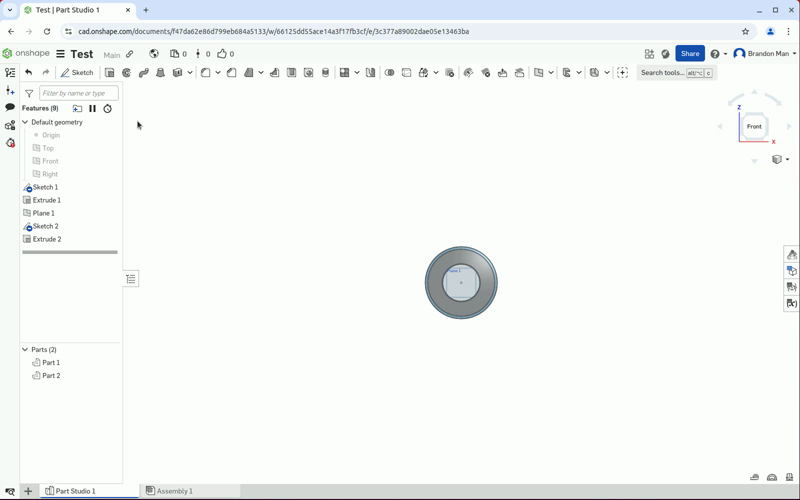
key(left, 2)
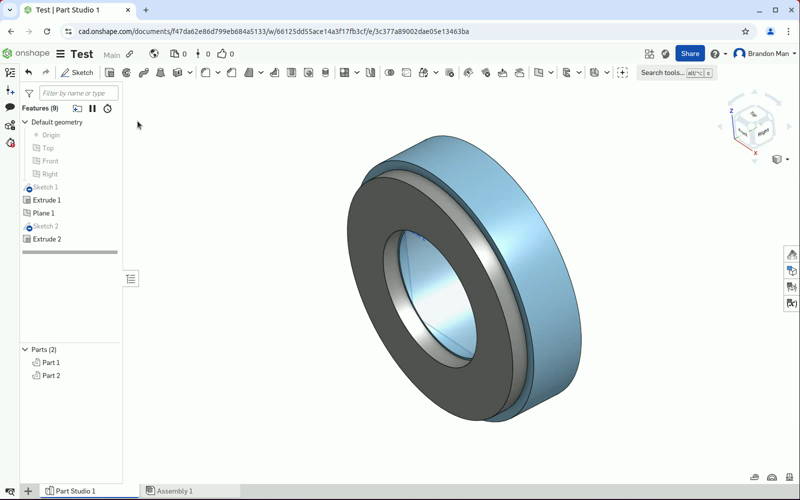
key(down, 2)
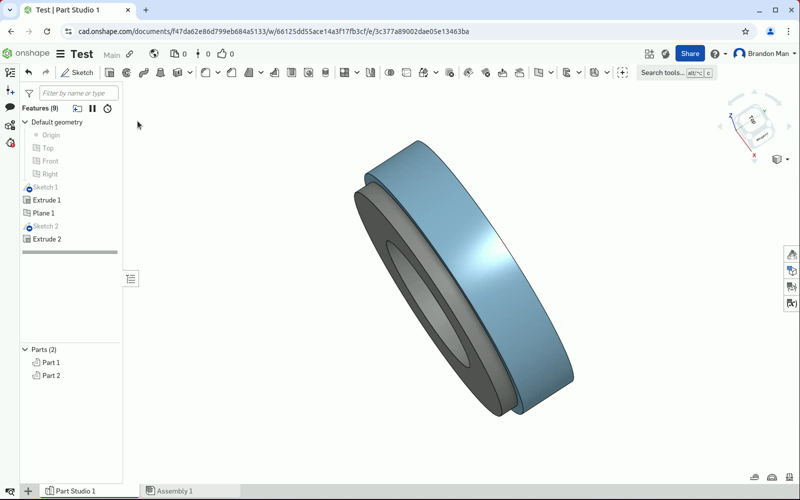
key(up, 2)
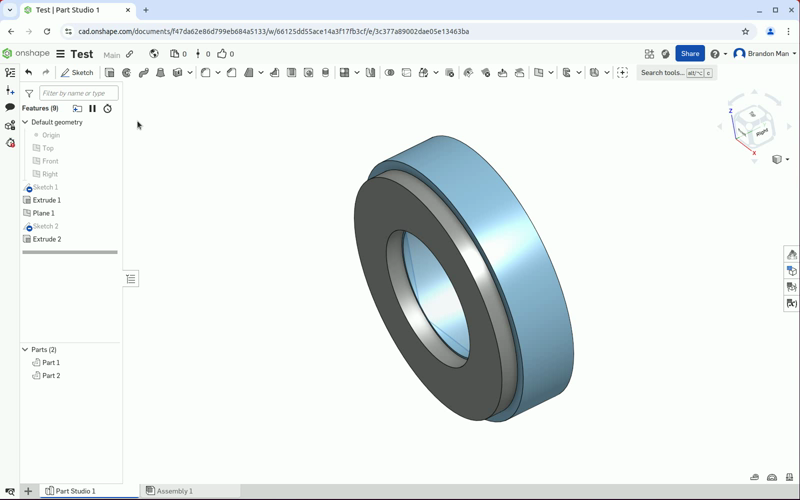
key(right, 2)
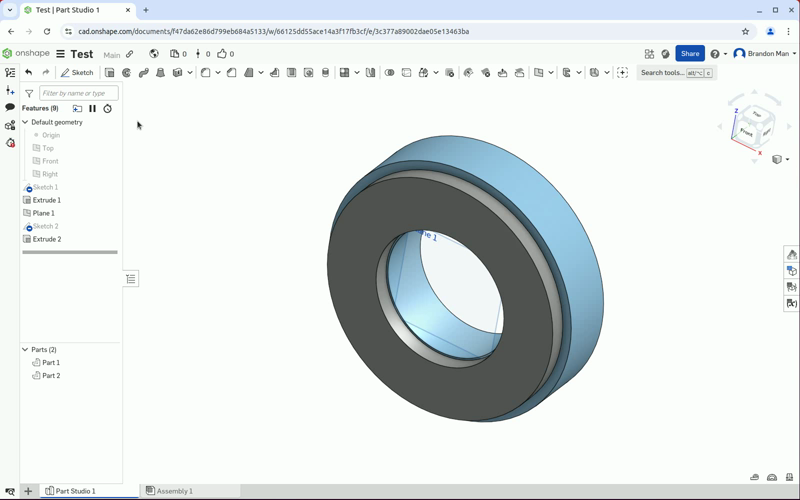
mouse_move(73, 189)
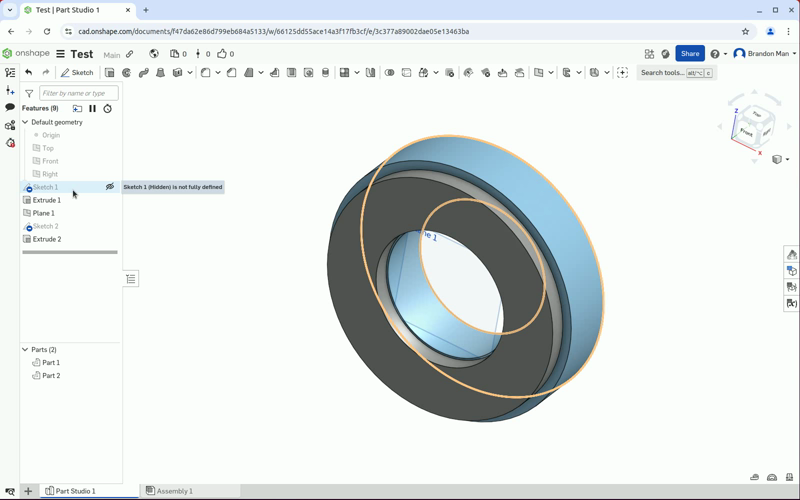
click(73, 189)